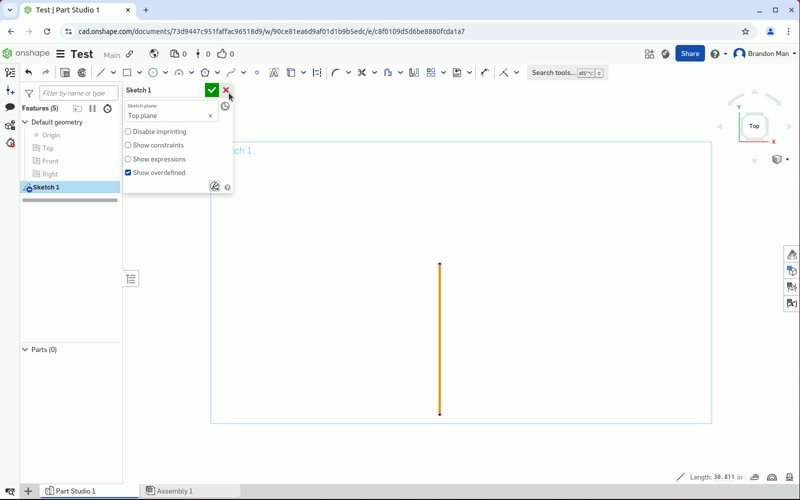
key(shift+h)
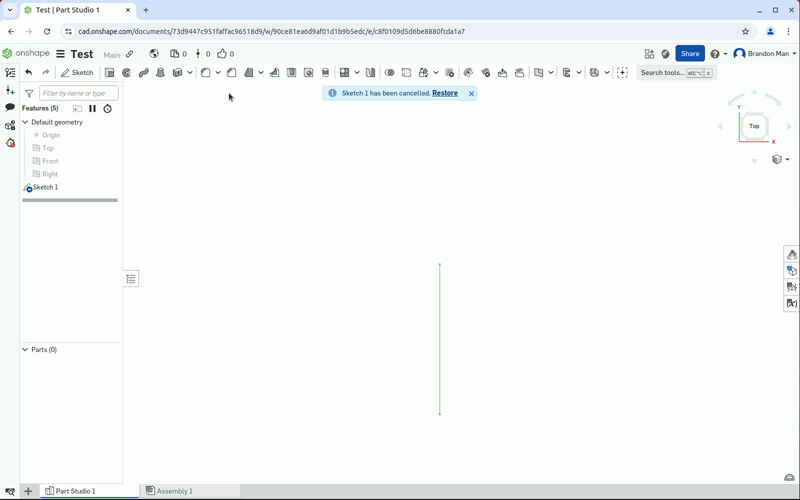
key(shift+s)
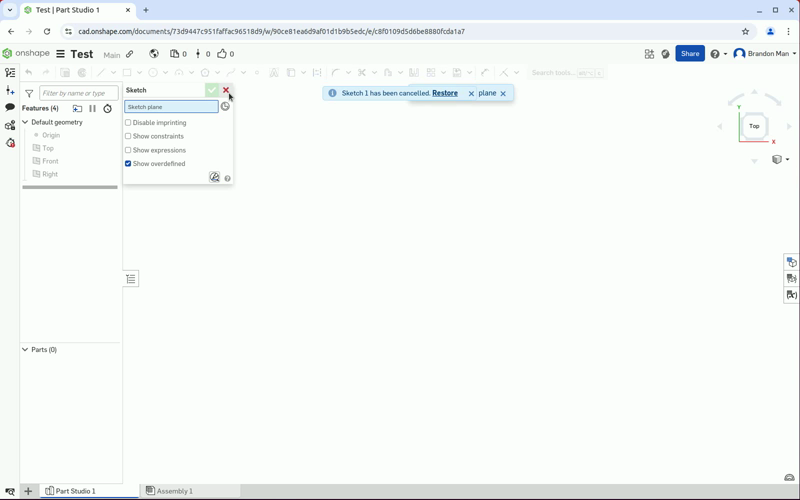
mouse_move(73, 150)
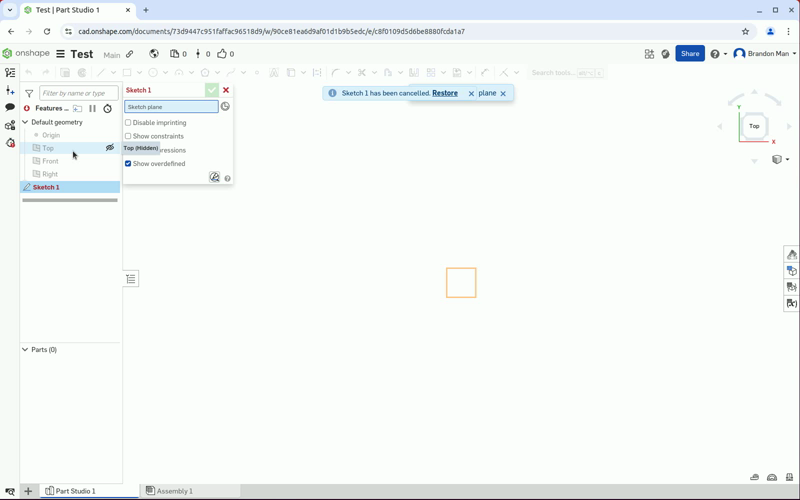
click(73, 150)
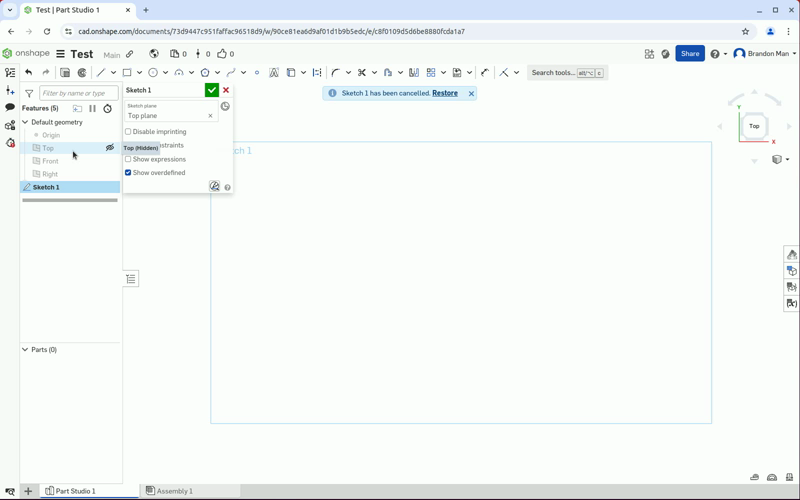
mouse_move(73, 352)
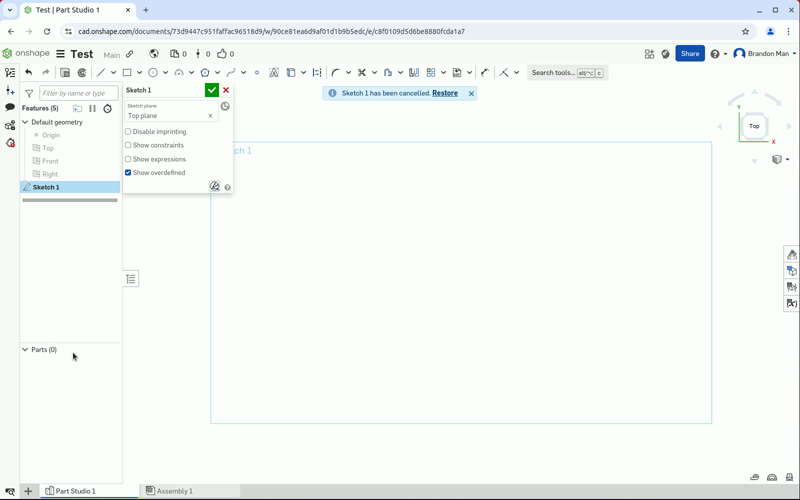
key(y)
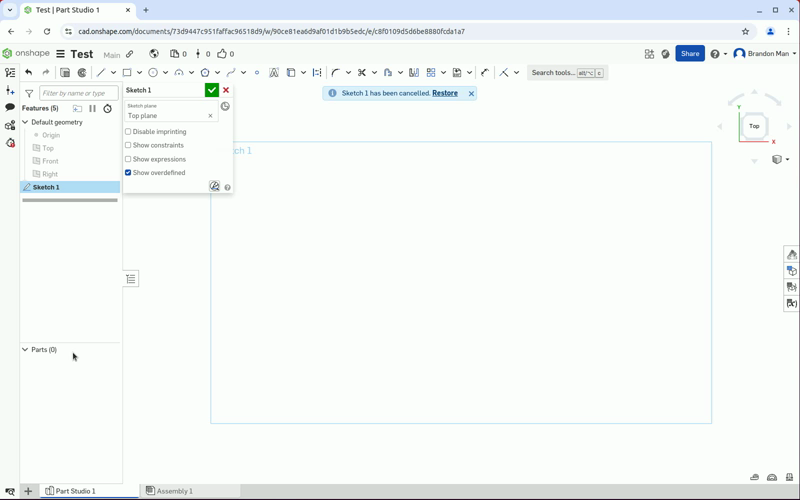
key(l)
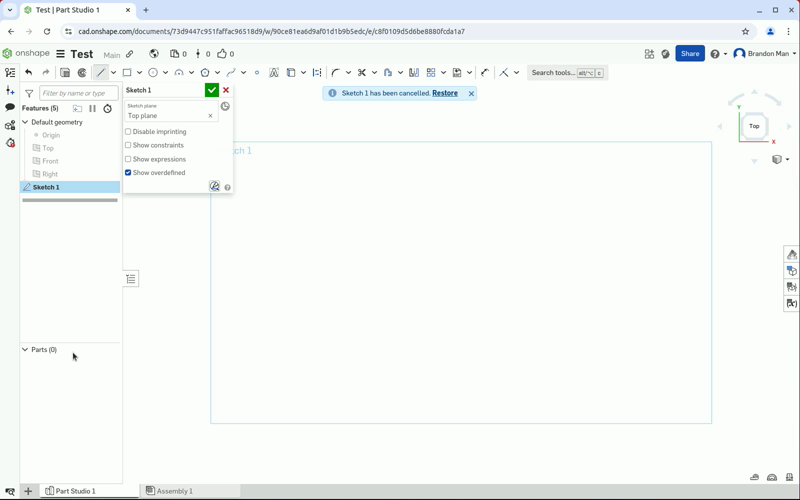
key_down(shift)
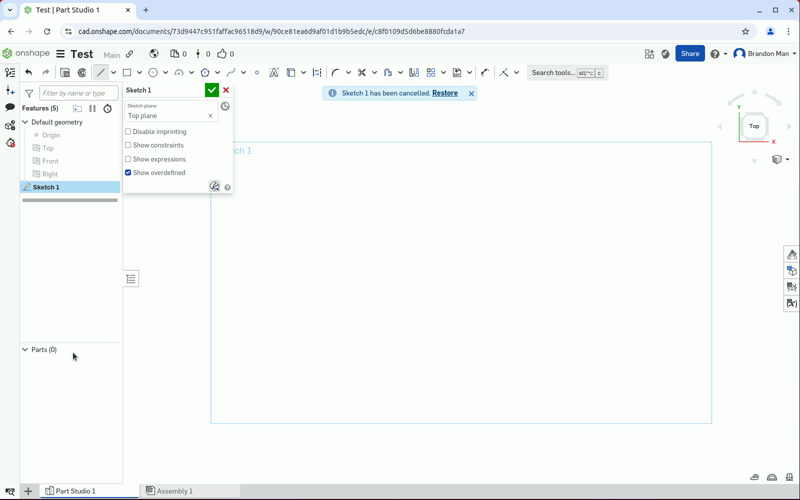
mouse_move(368, 329)
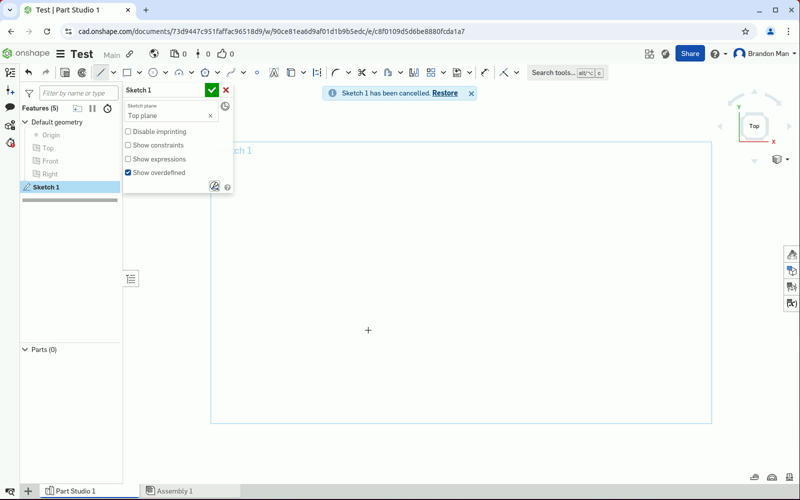
click(368, 329)
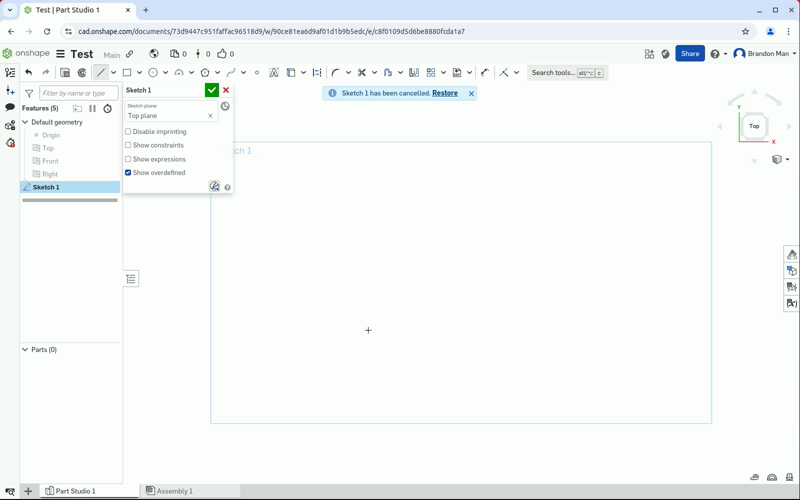
key_up(shift)
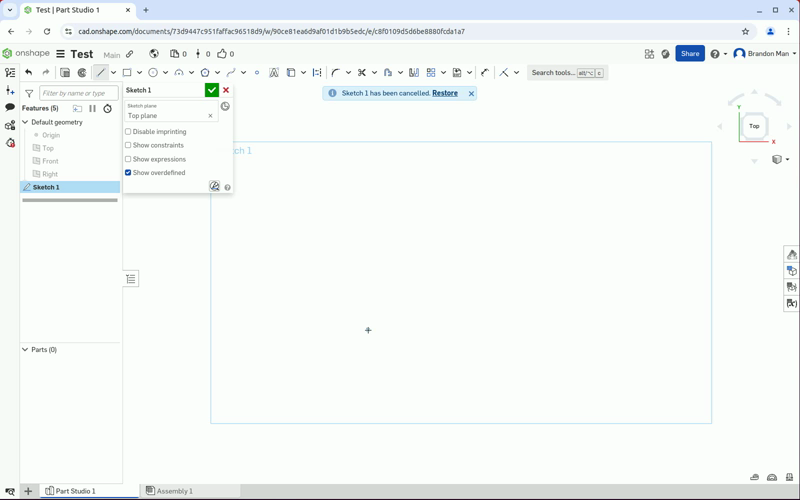
key_down(shift)
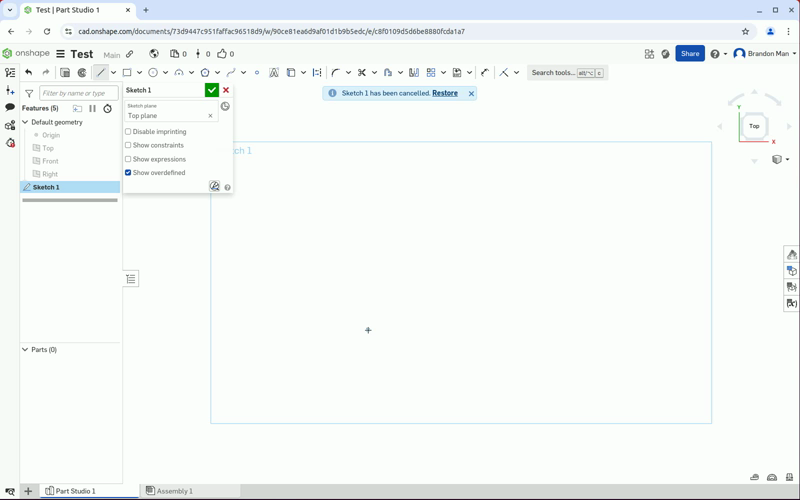
mouse_move(552, 329)
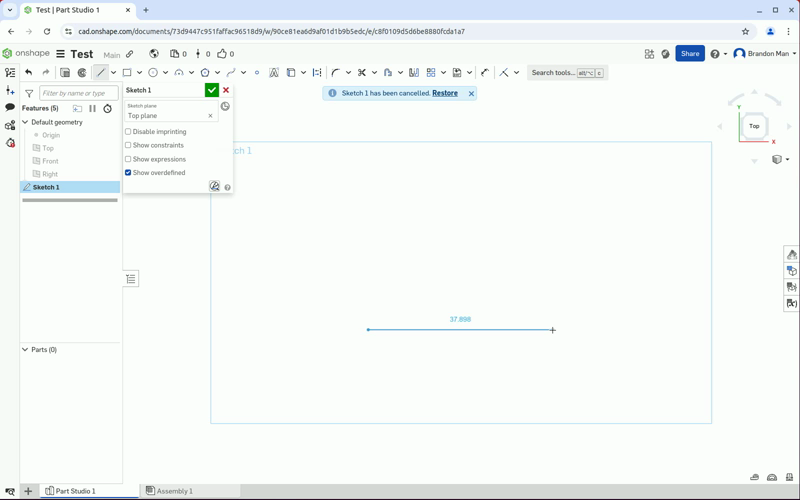
click(552, 329)
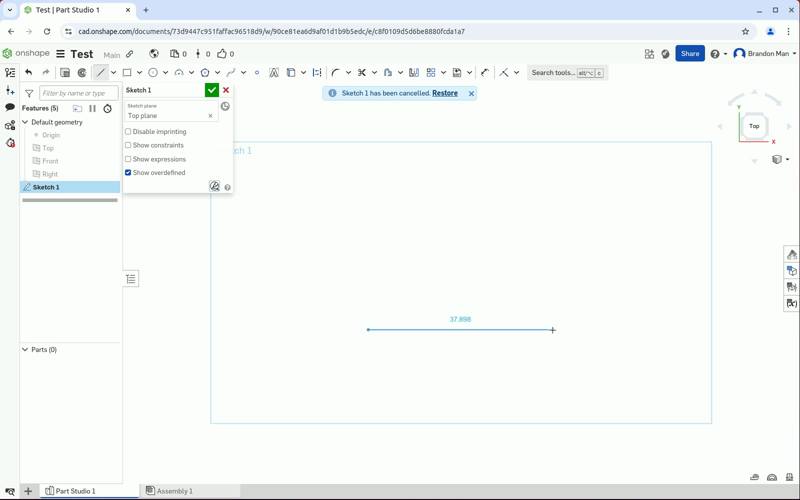
key_up(shift)
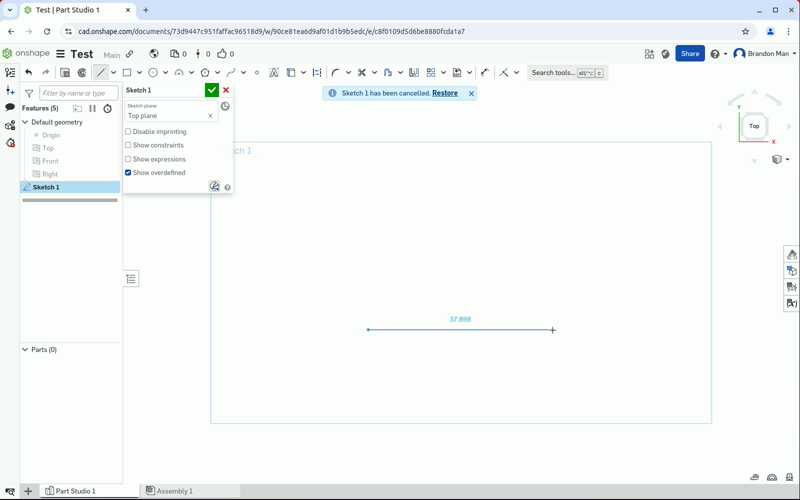
key_down(shift)
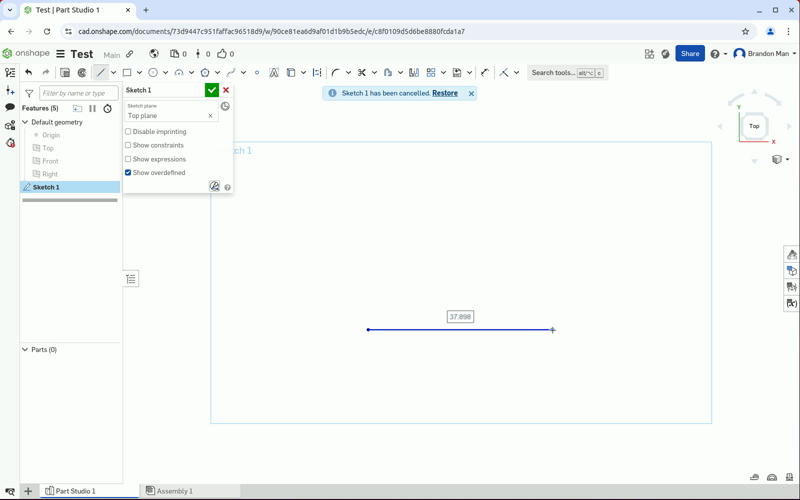
mouse_move(552, 236)
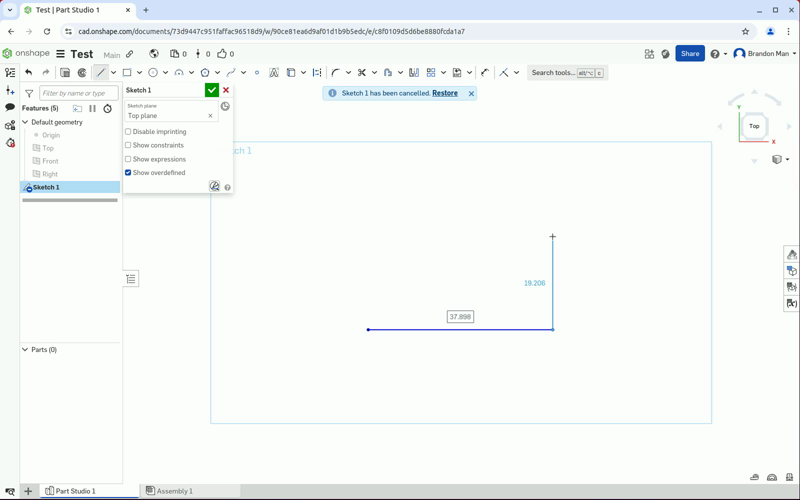
click(552, 236)
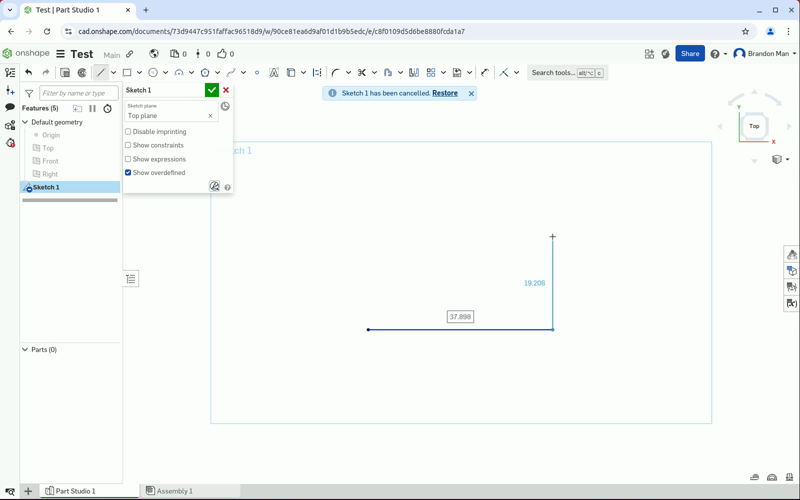
key_up(shift)
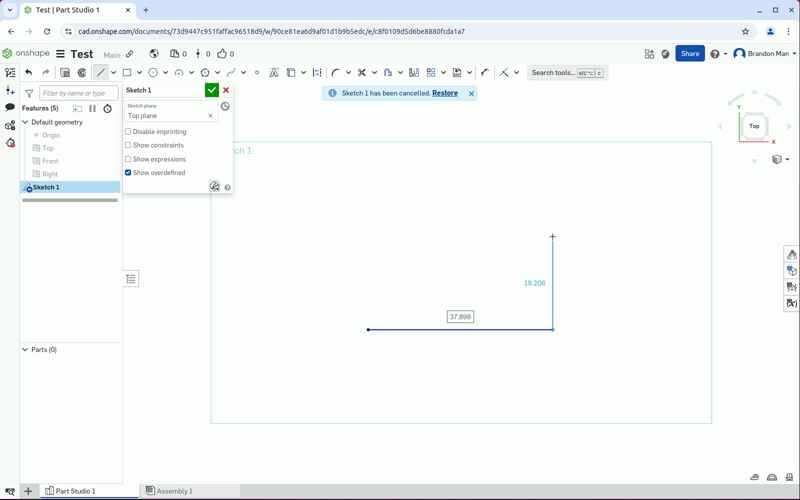
key_down(shift)
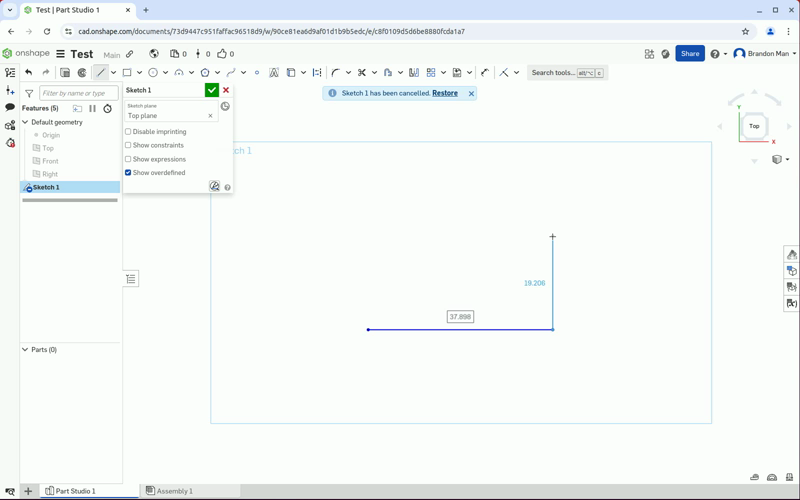
mouse_move(368, 236)
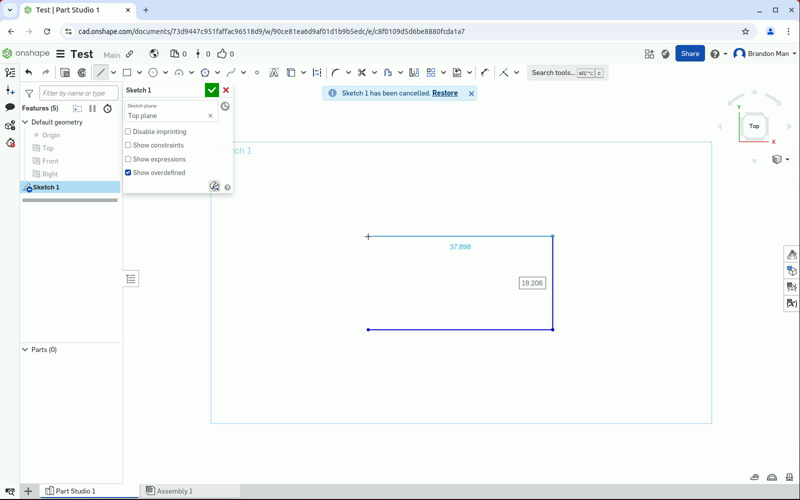
click(368, 236)
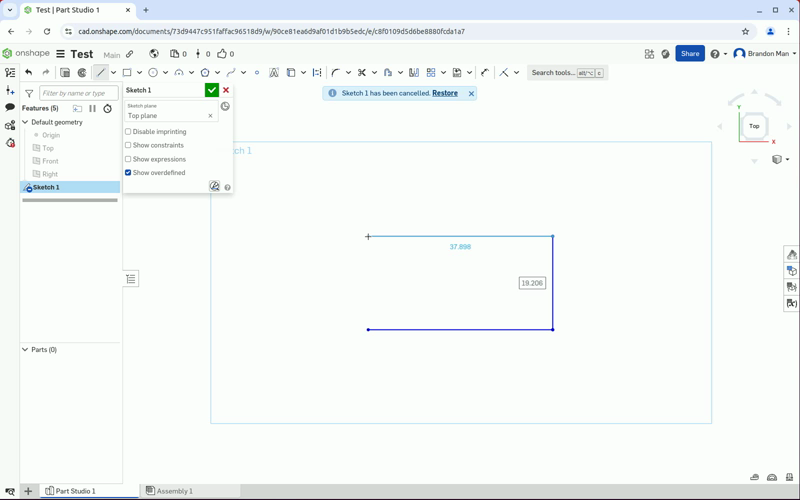
key_up(shift)
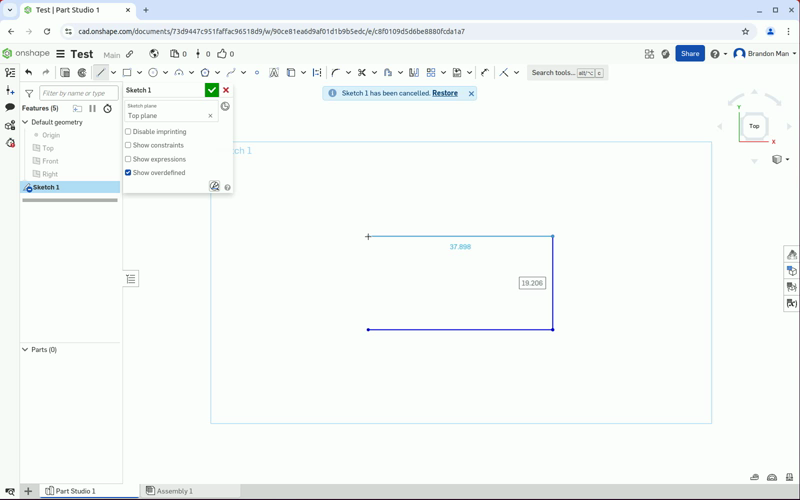
key_down(shift)
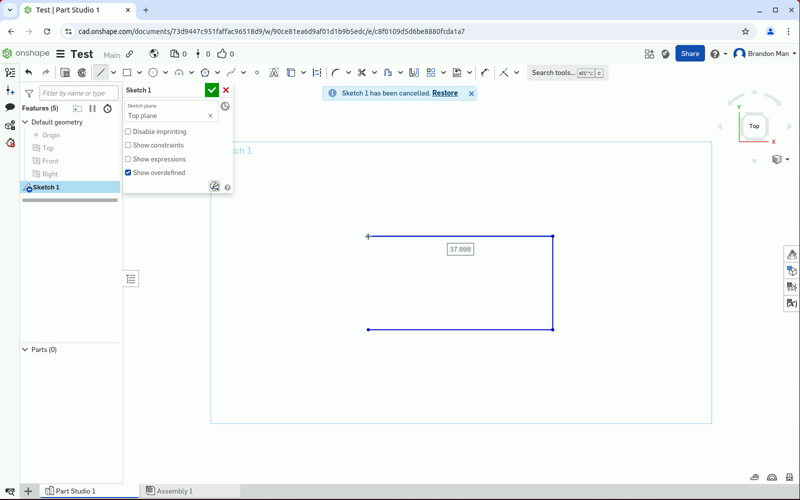
mouse_move(368, 329)
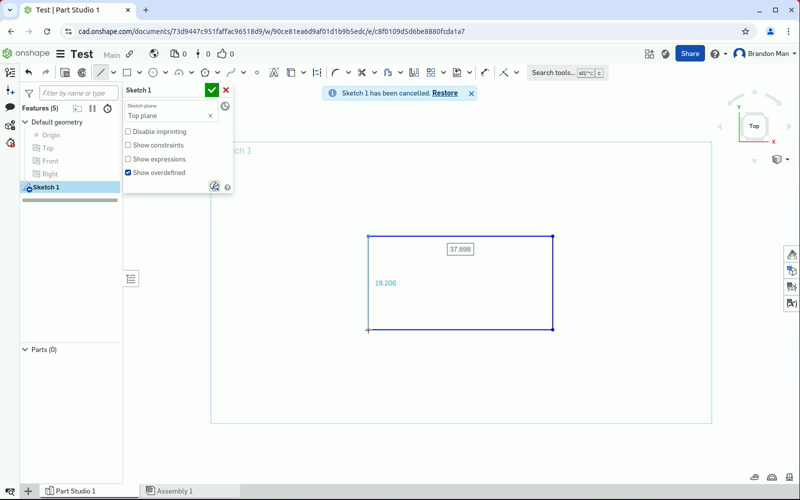
key_up(shift)
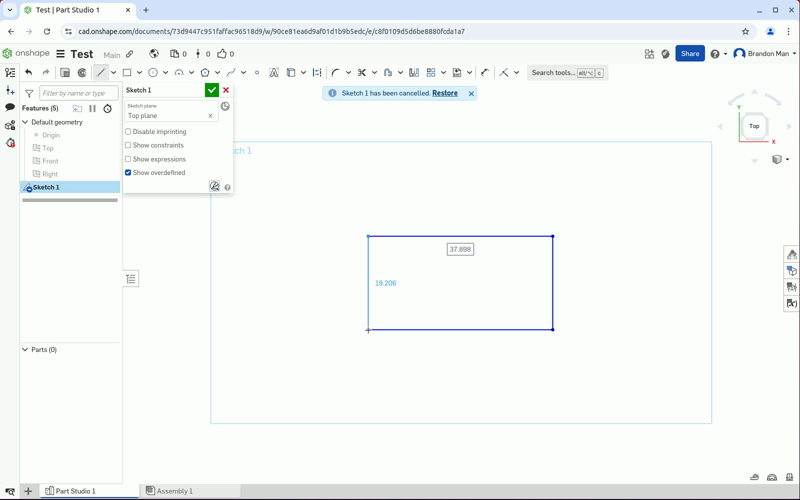
click(368, 329)
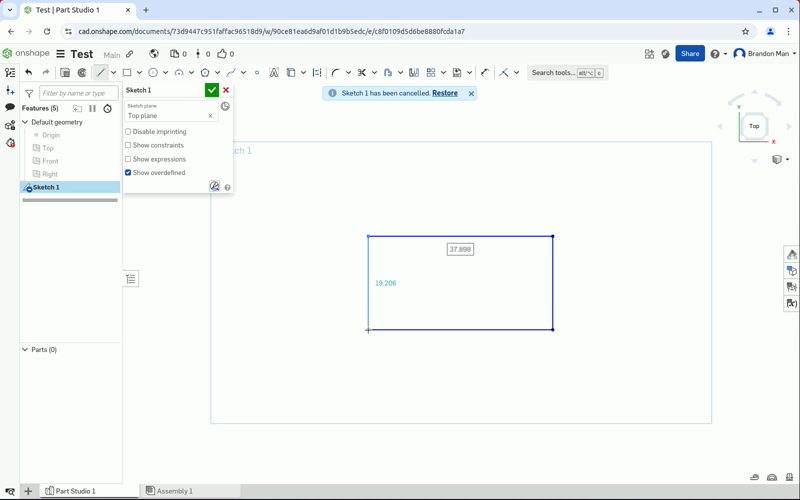
key(esc)
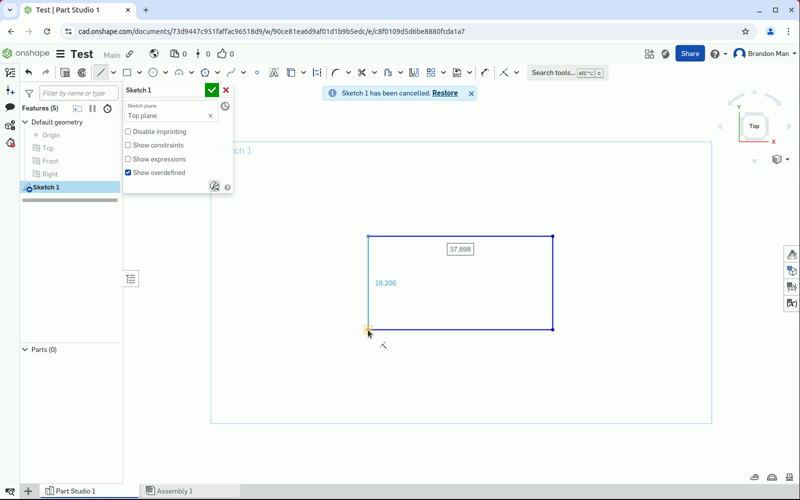
mouse_move(493, 281)
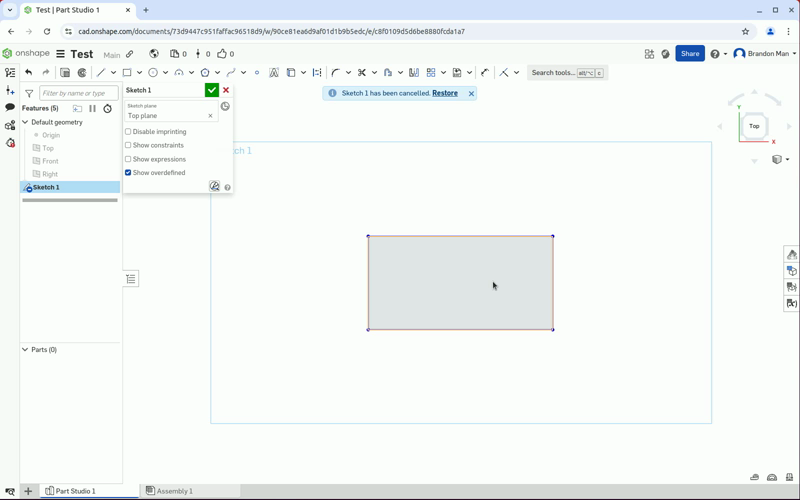
click(493, 281)
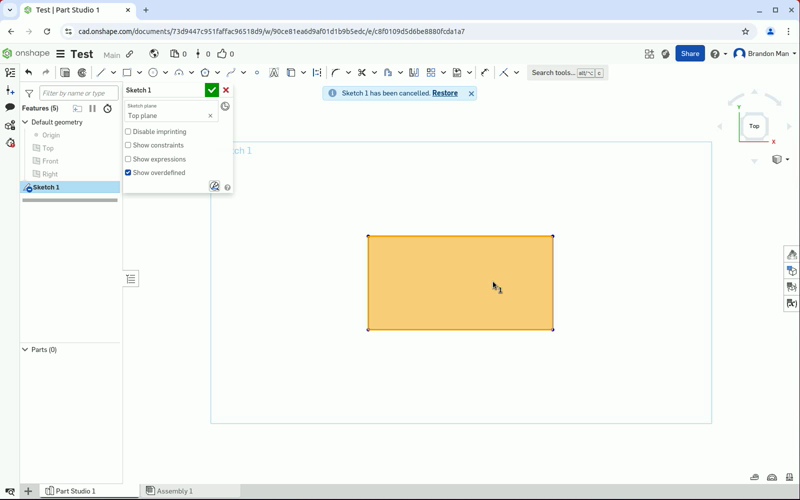
mouse_move(73, 352)
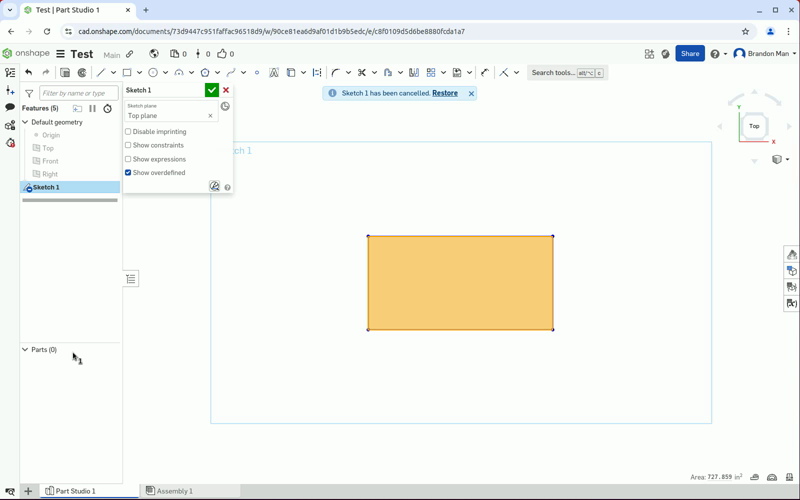
key(shift+y)
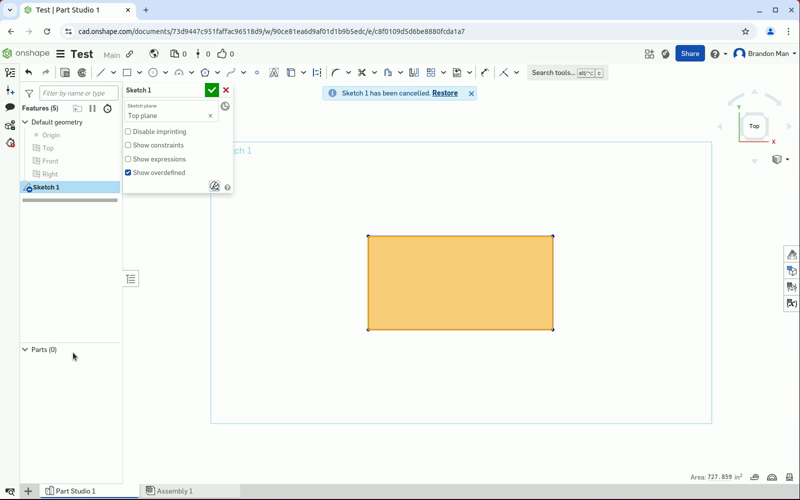
key(shift+e)
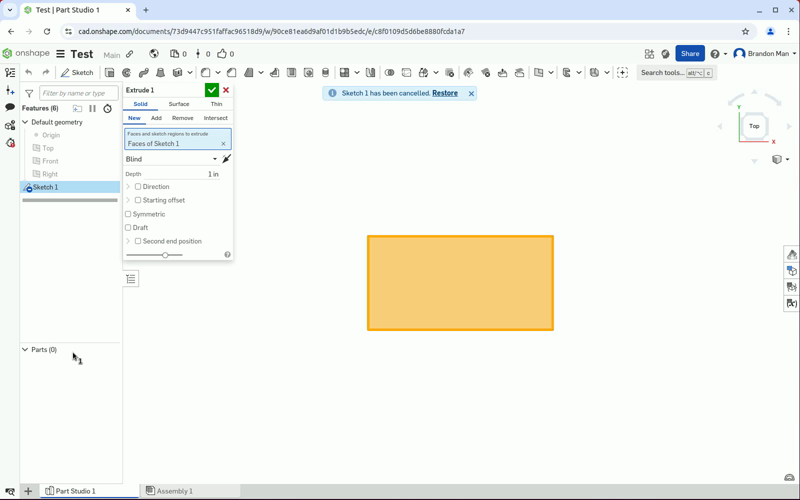
mouse_move(143, 106)
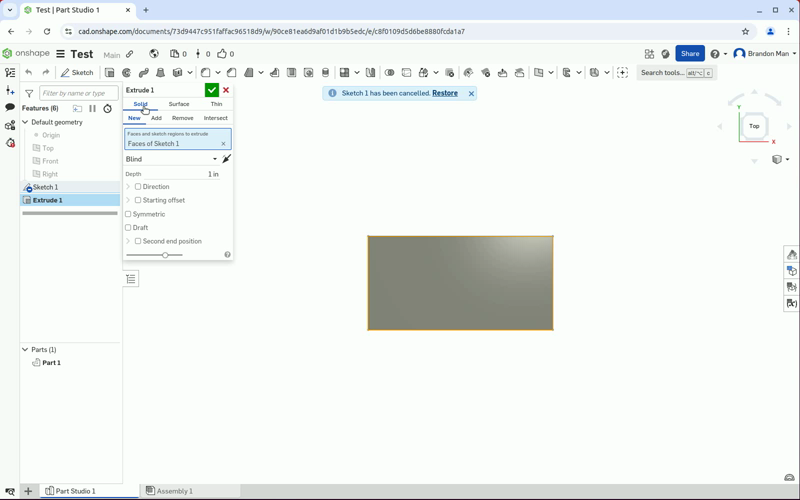
click(143, 106)
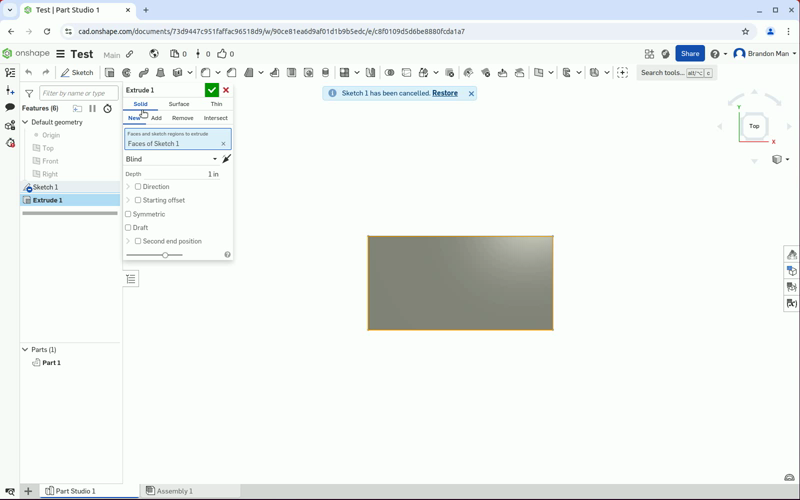
mouse_move(137, 120)
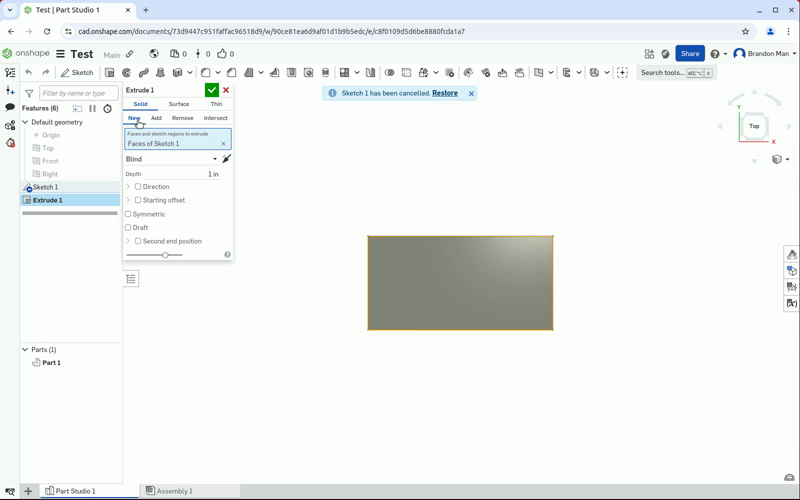
click(137, 120)
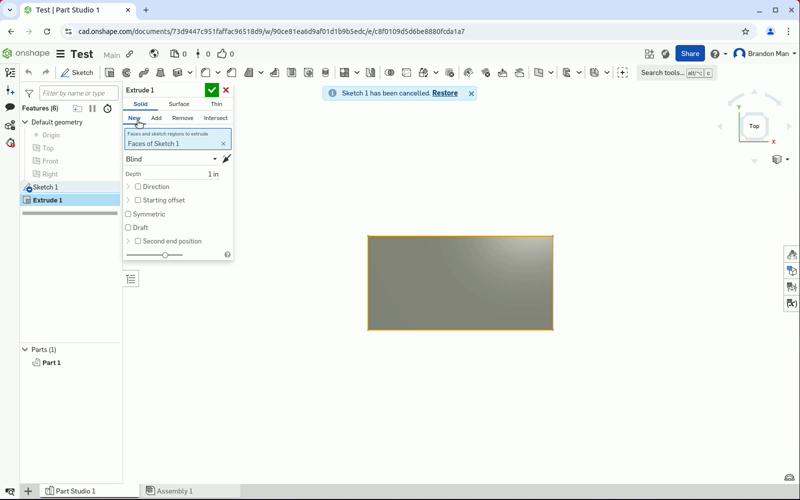
key(tab, 4)
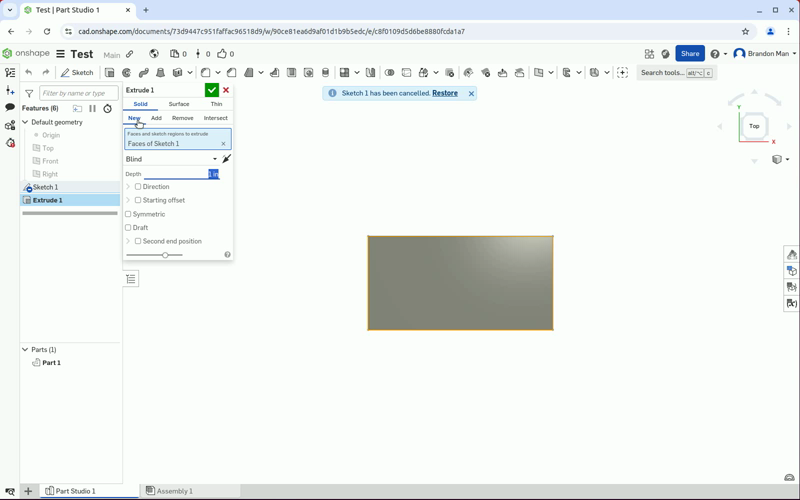
text(0.241)
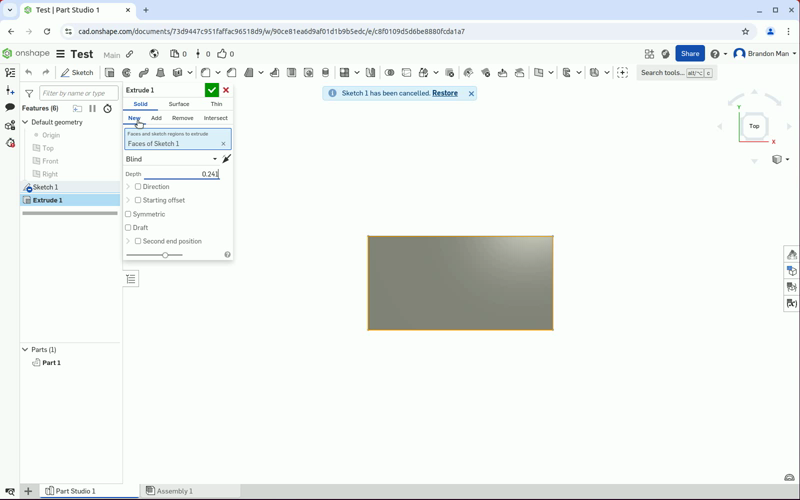
key(enter)
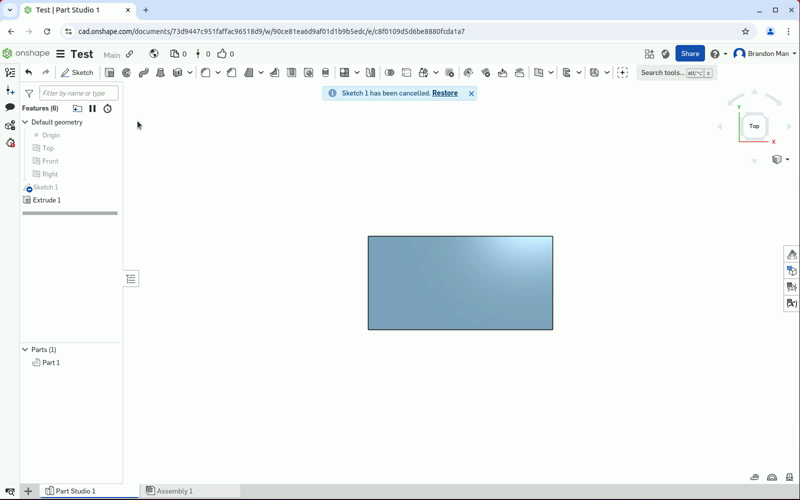
key(shift+h)
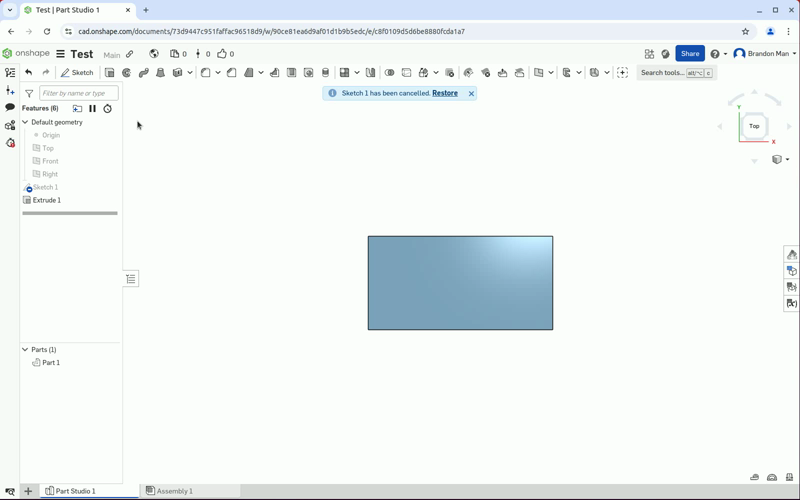
key(shift+h)
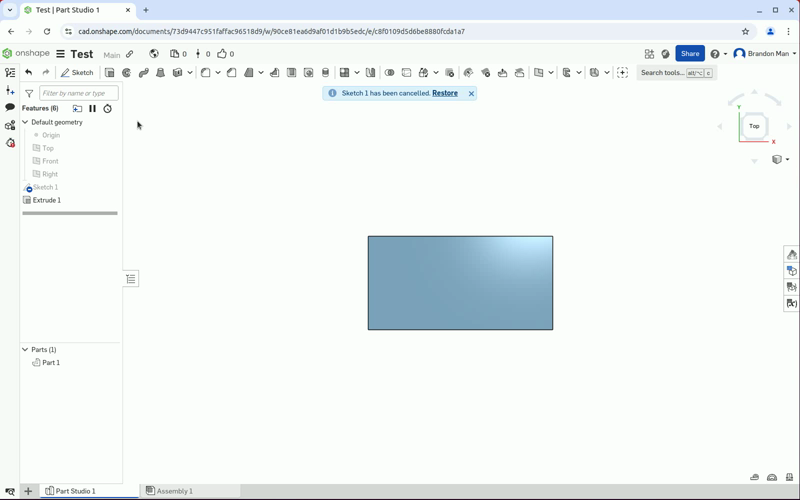
mouse_move(73, 189)
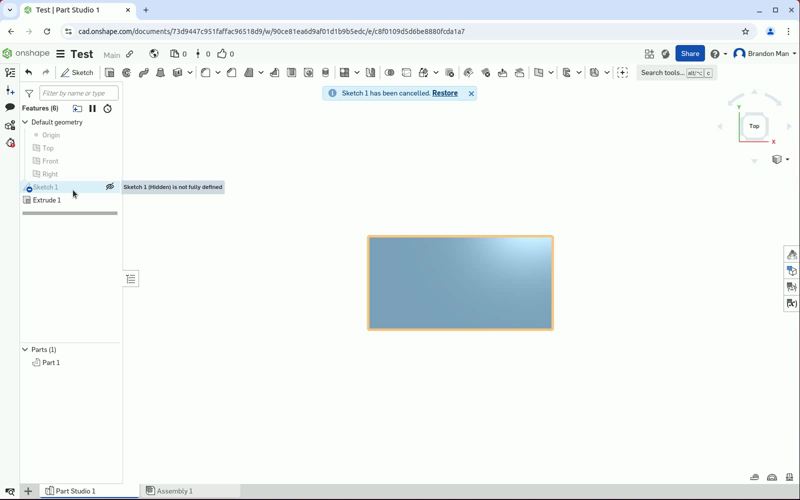
click(73, 189)
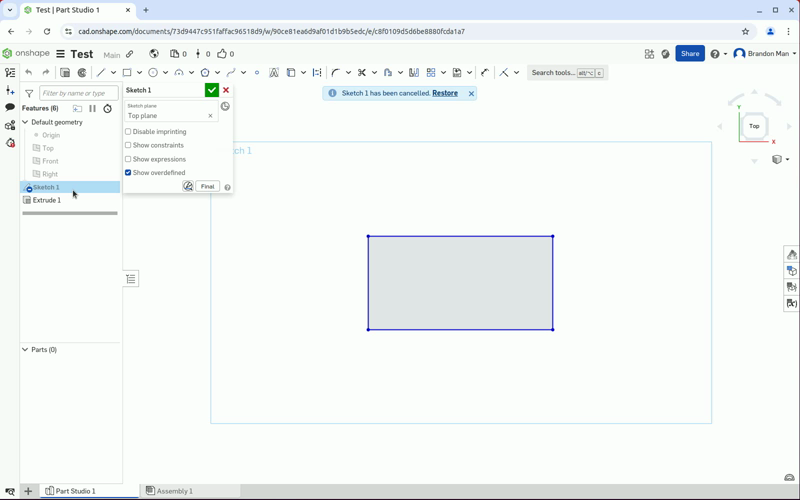
mouse_move(229, 92)
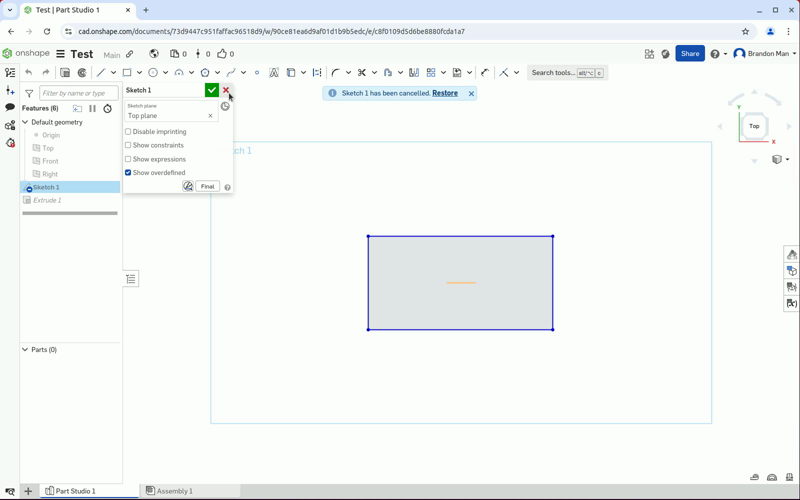
click(229, 92)
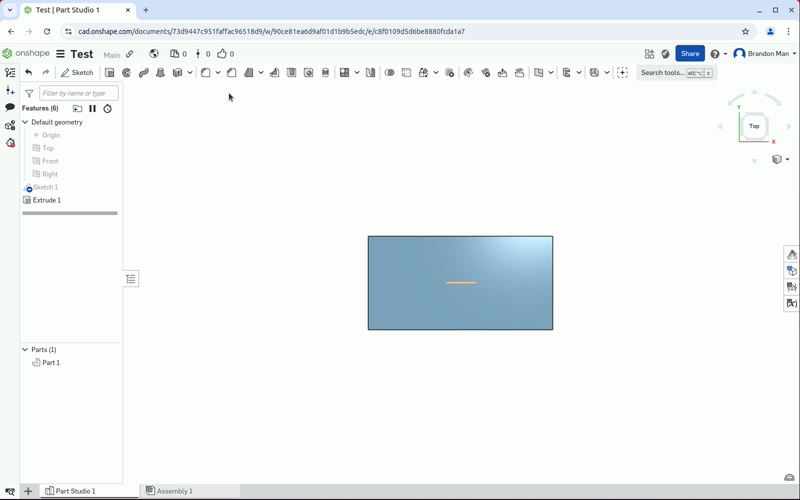
mouse_move(541, 75)
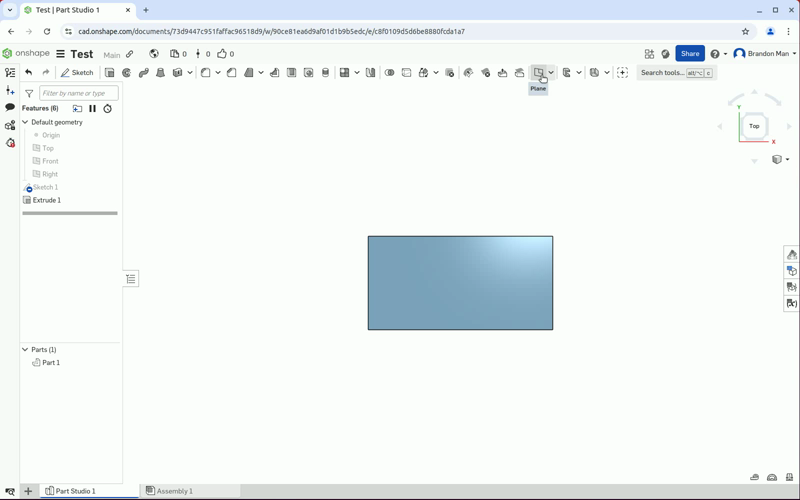
click(541, 75)
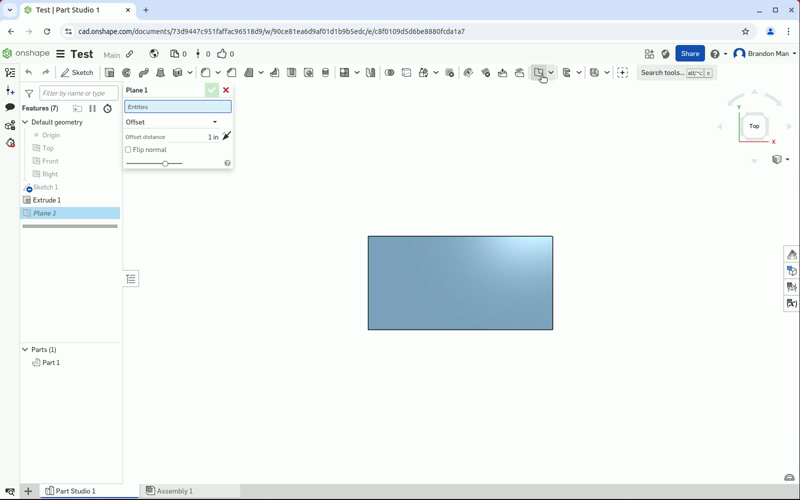
mouse_move(73, 150)
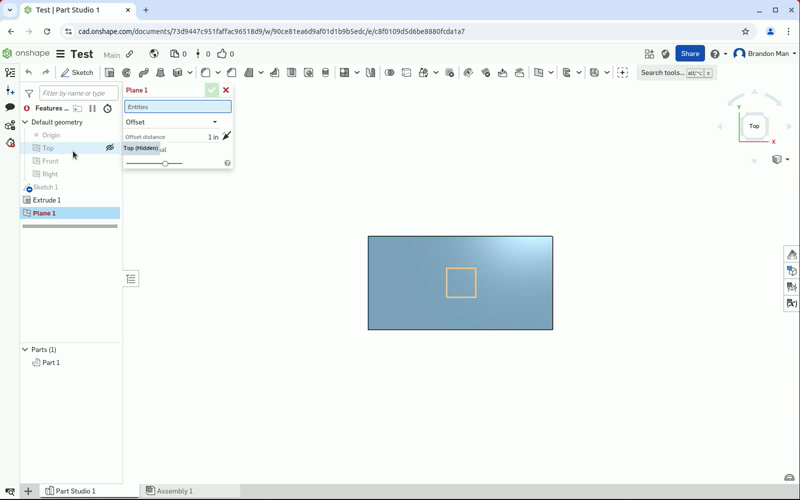
click(73, 150)
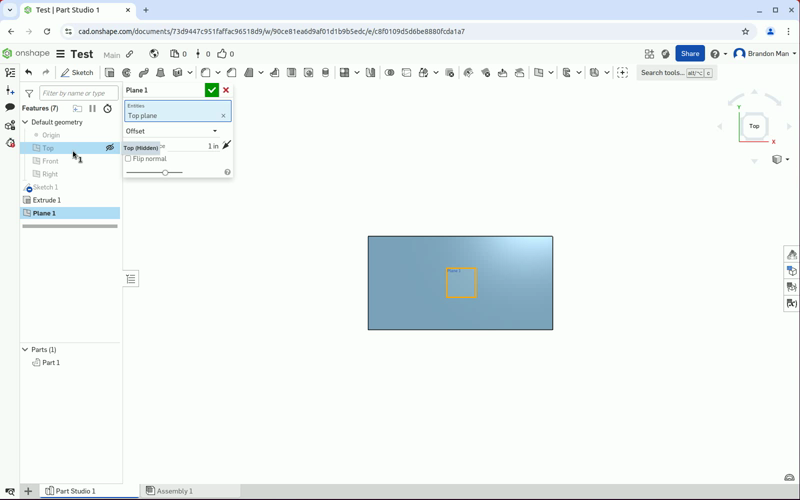
key(tab, 2)
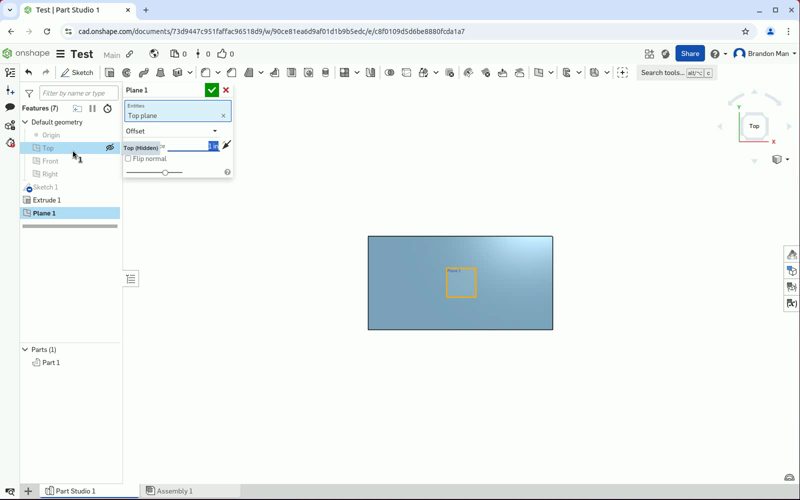
text(0.246)
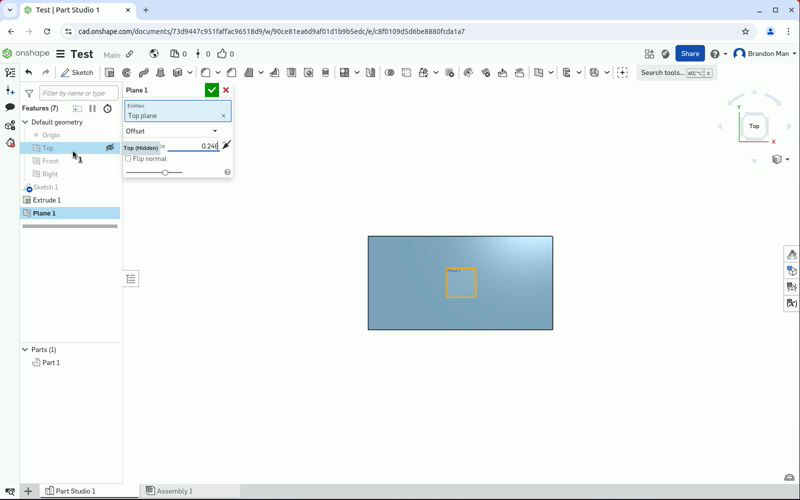
key(enter, 2)
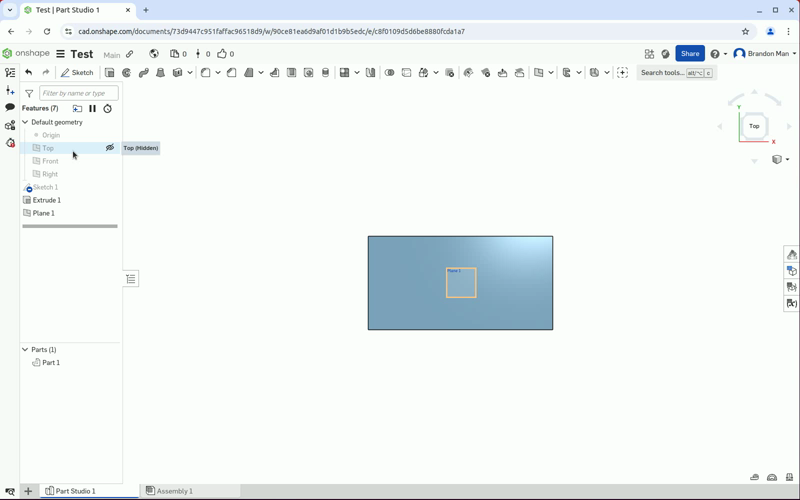
key(shift+s)
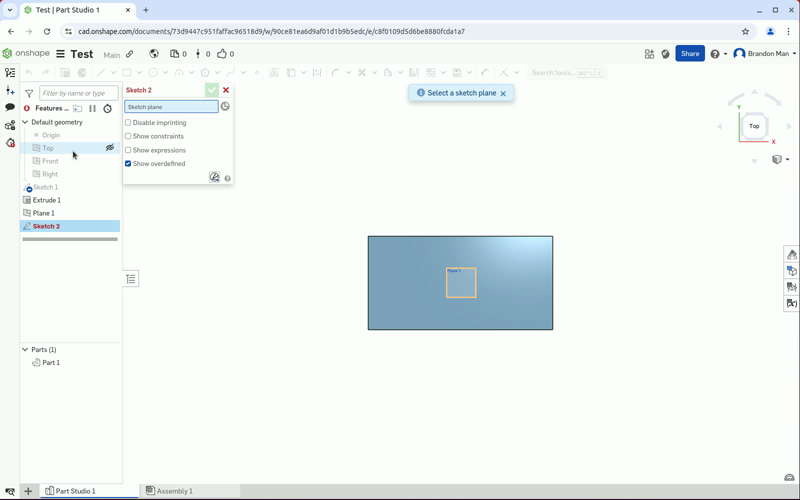
mouse_move(73, 215)
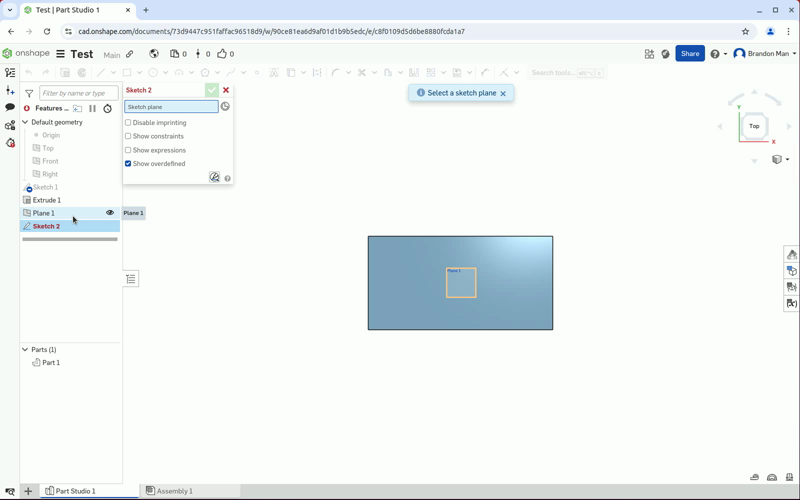
click(73, 215)
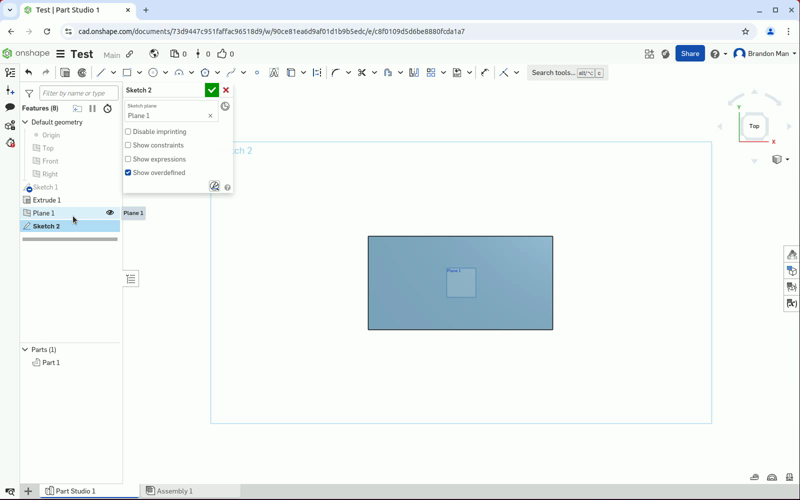
mouse_move(73, 352)
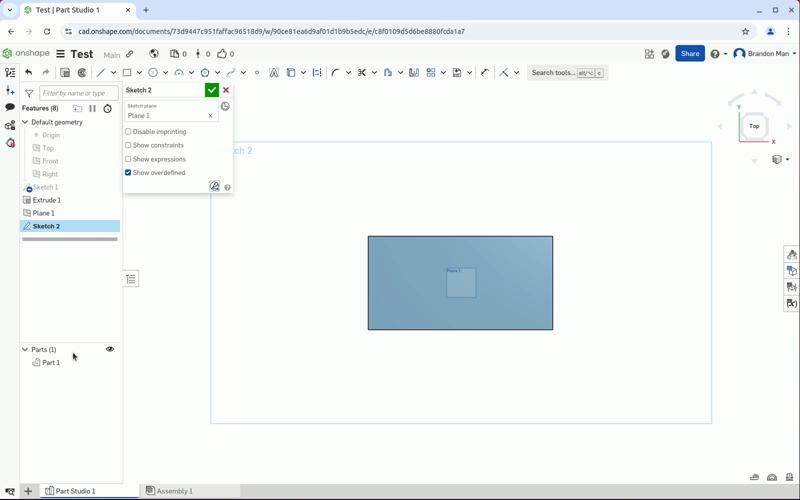
key(y)
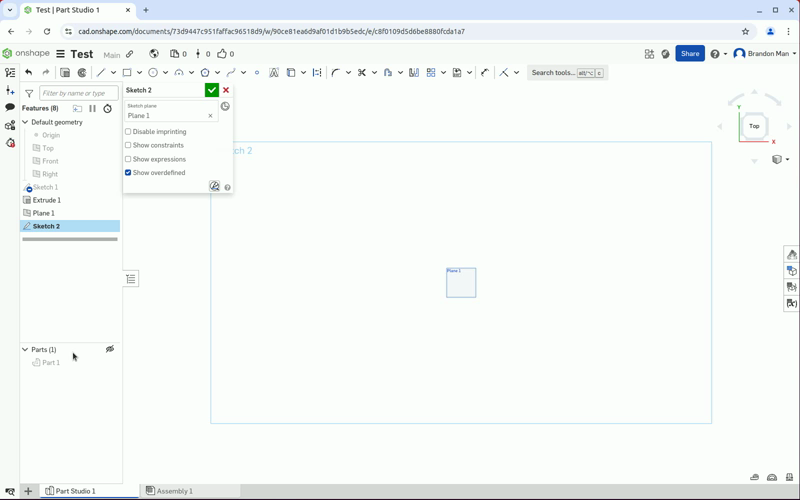
key(l)
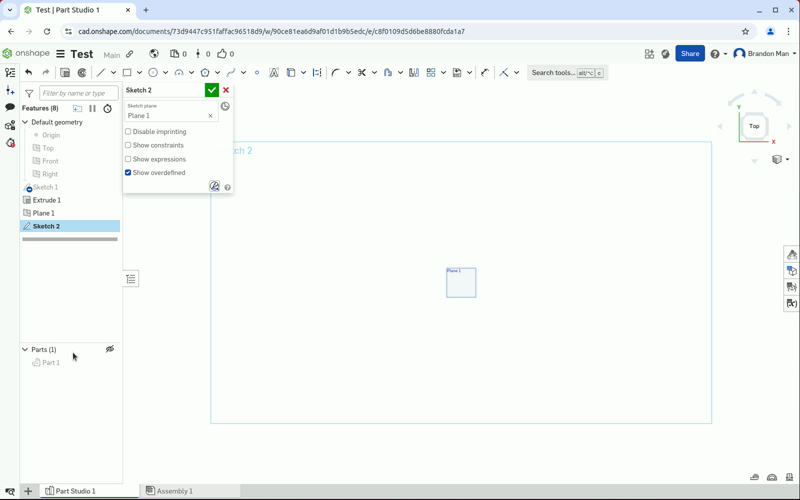
key_down(shift)
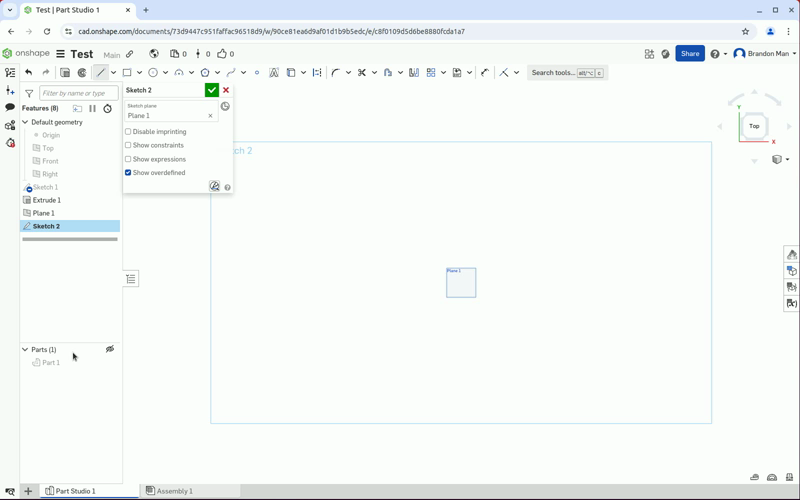
mouse_move(368, 329)
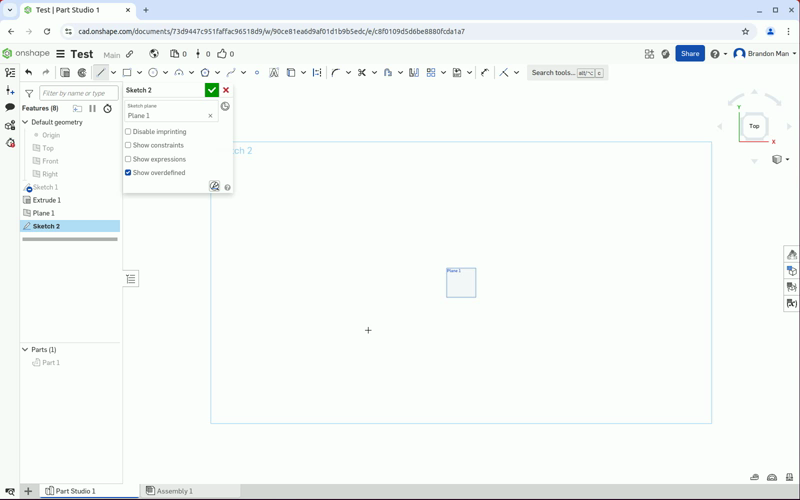
click(368, 329)
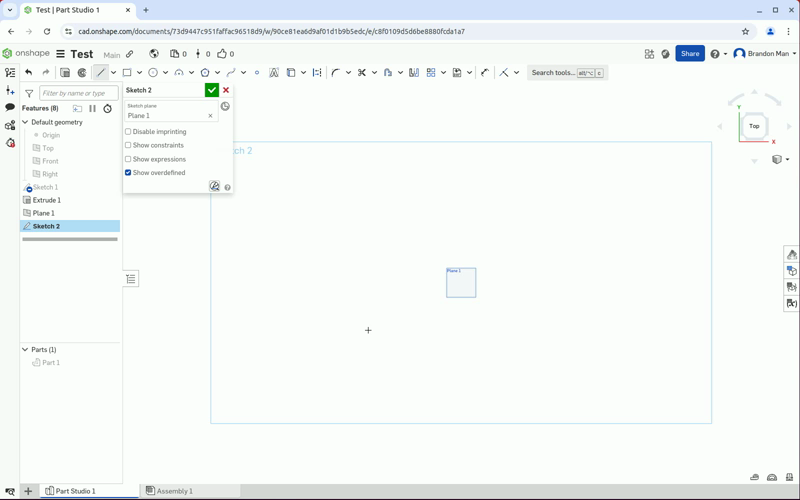
key_up(shift)
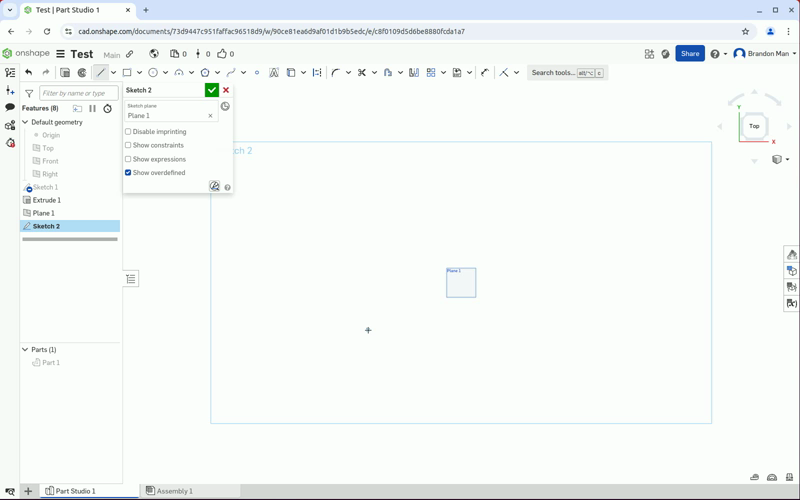
key_down(shift)
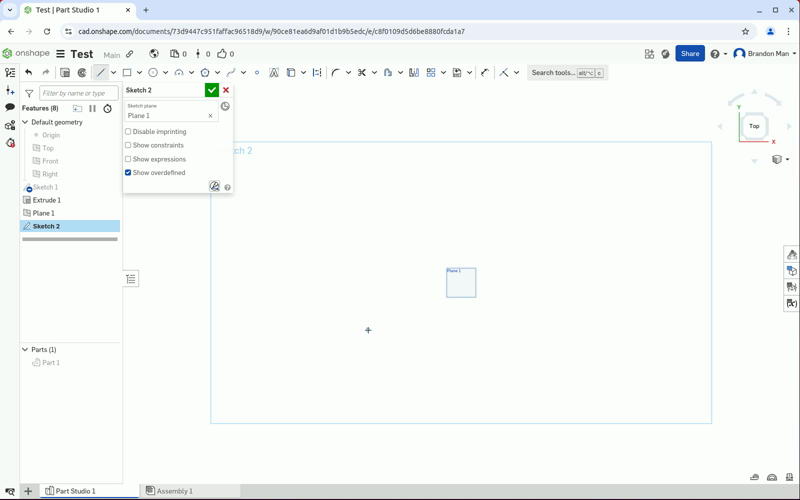
mouse_move(552, 329)
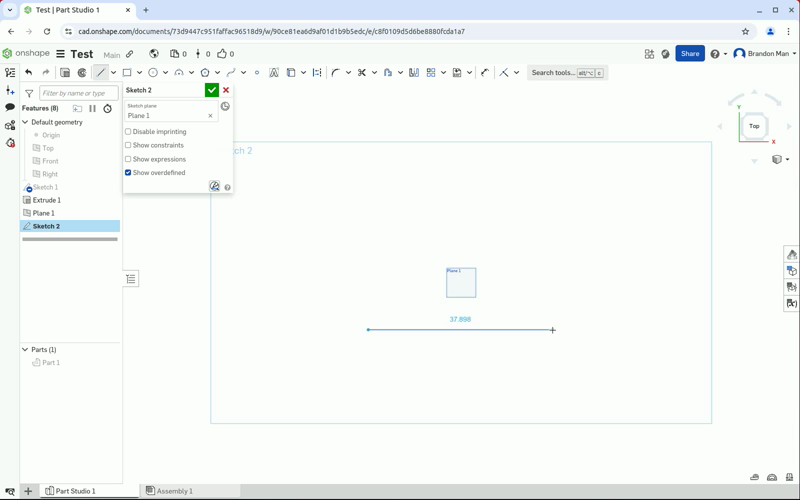
click(552, 329)
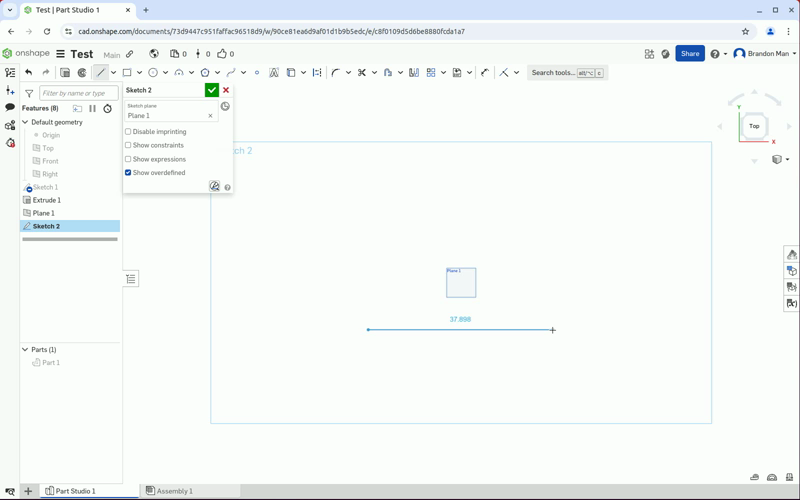
key_up(shift)
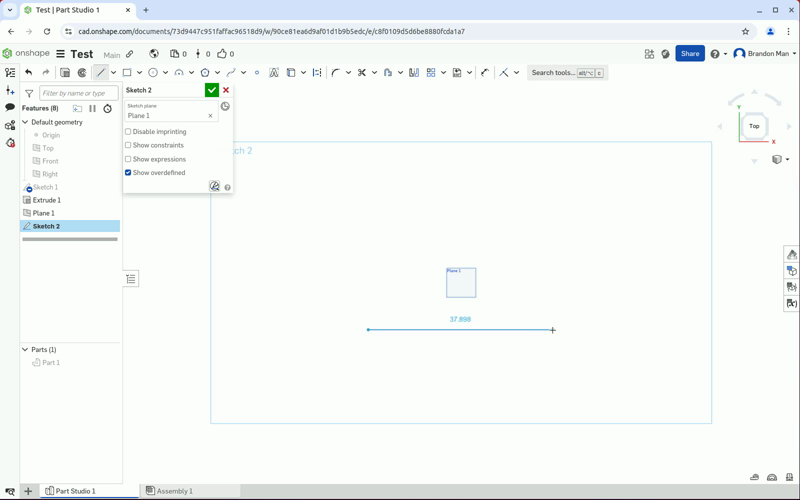
key_down(shift)
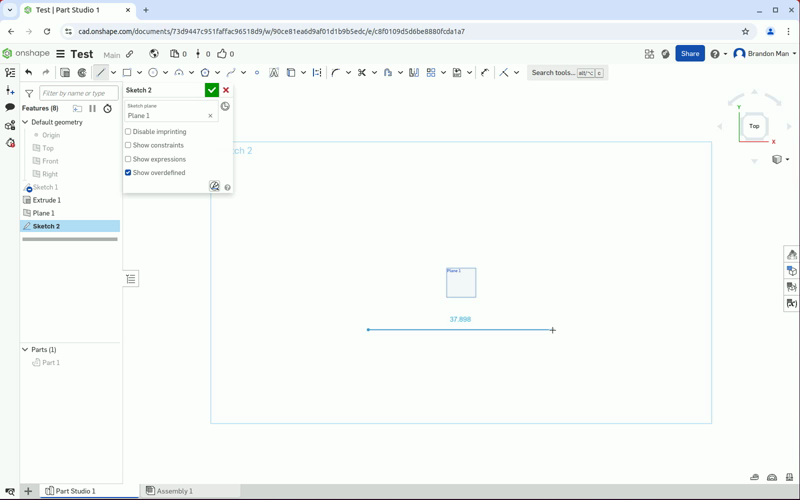
mouse_move(582, 329)
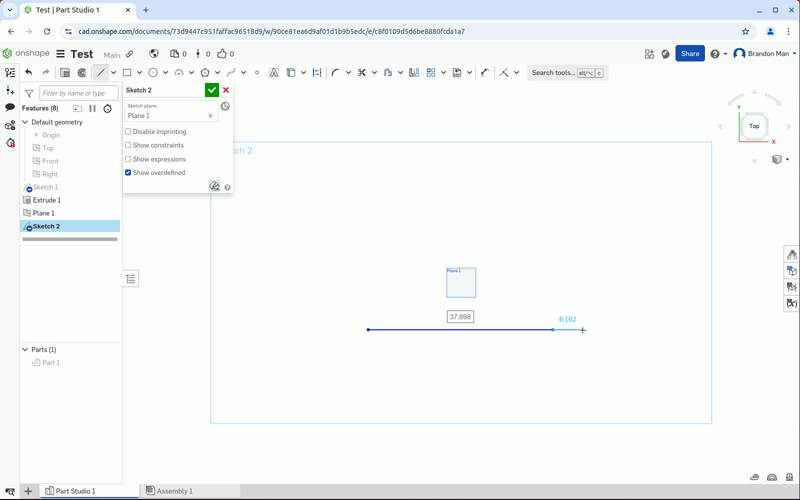
mouse_move(552, 327)
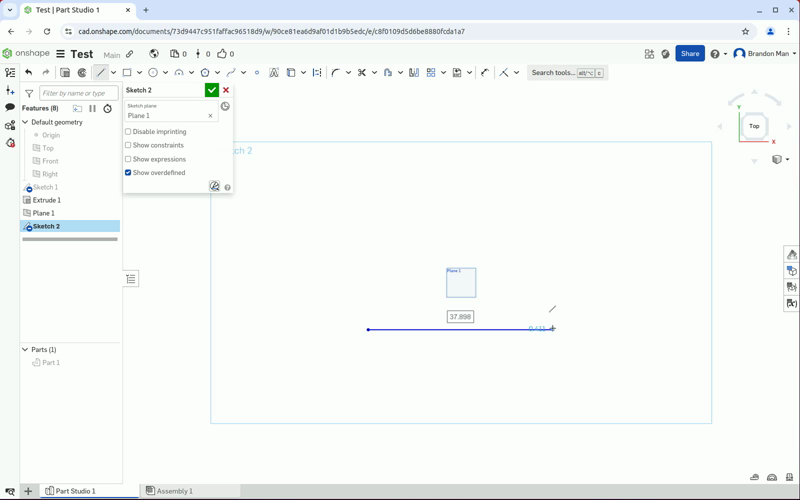
scroll(6)
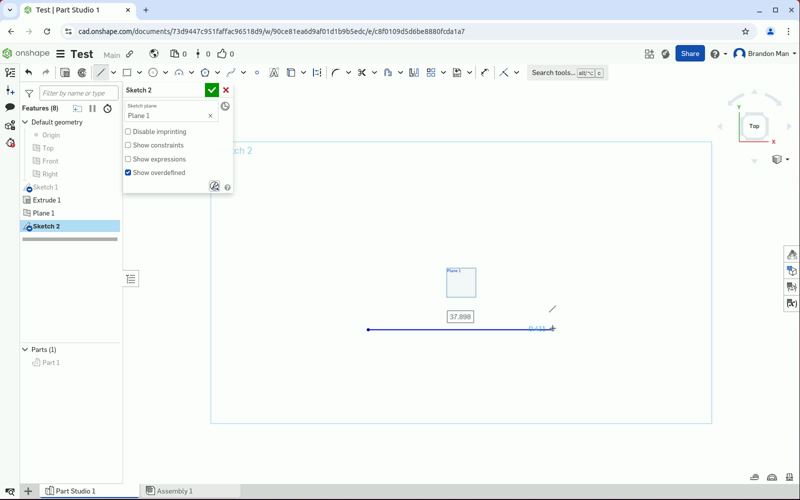
scroll(6)
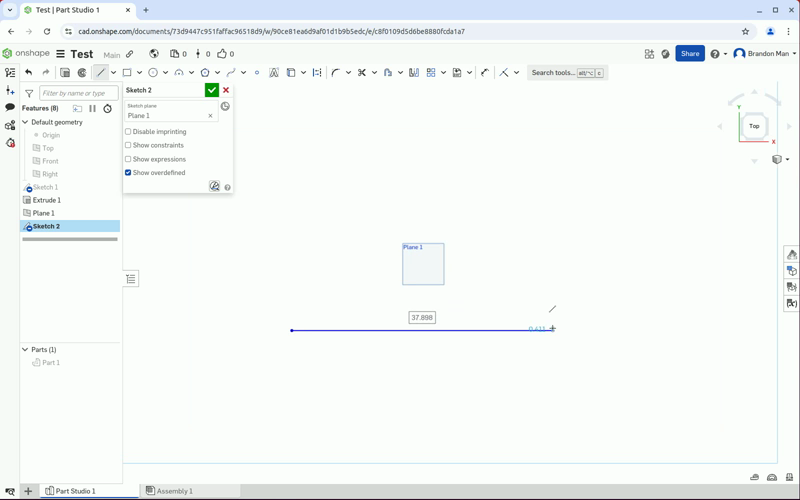
scroll(6)
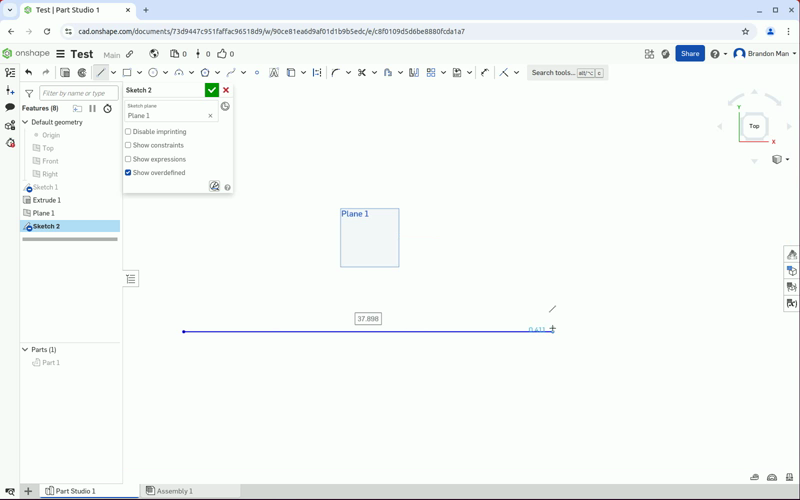
scroll(6)
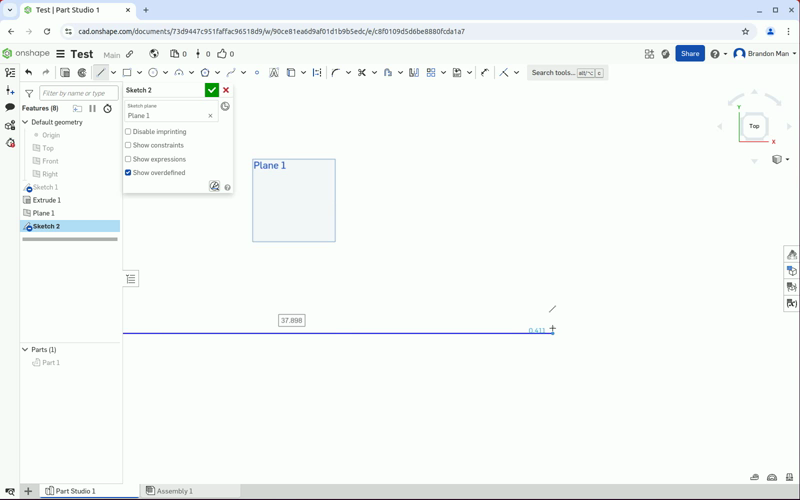
scroll(6)
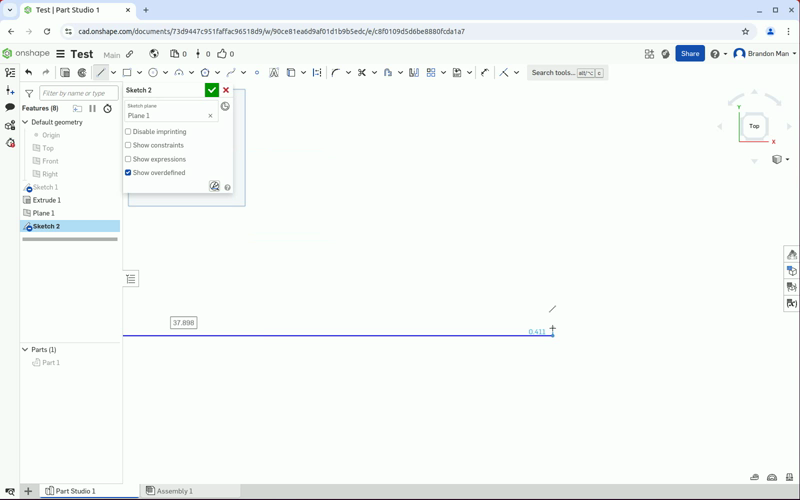
scroll(6)
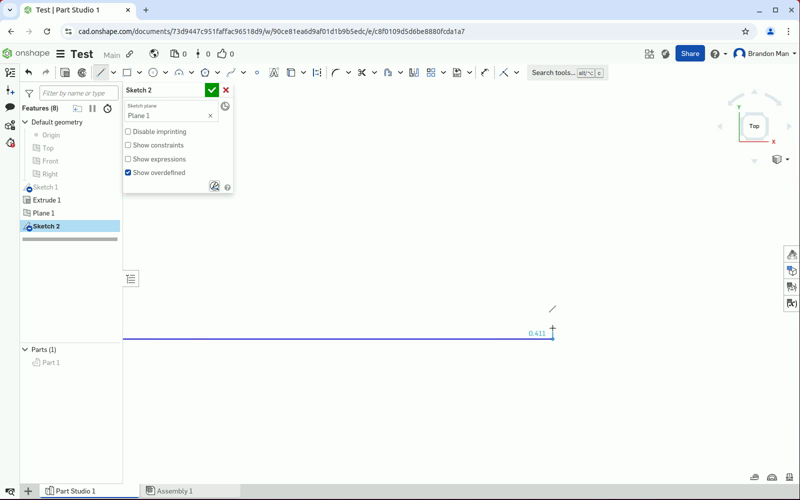
scroll(6)
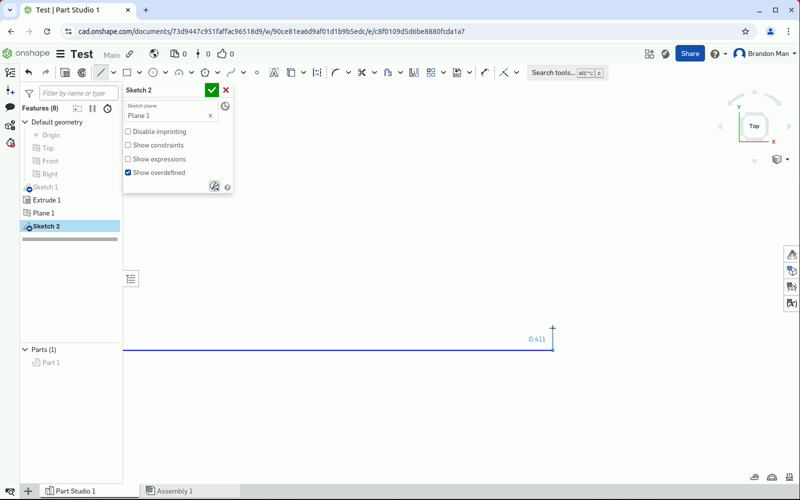
click(552, 327)
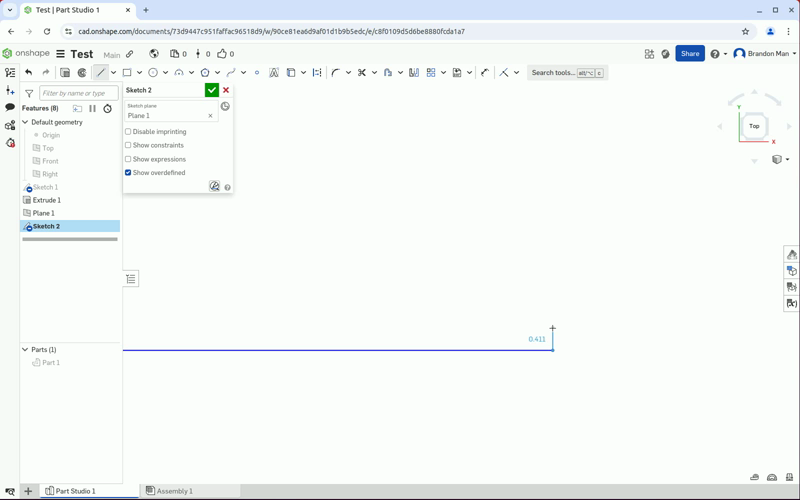
scroll(-6)
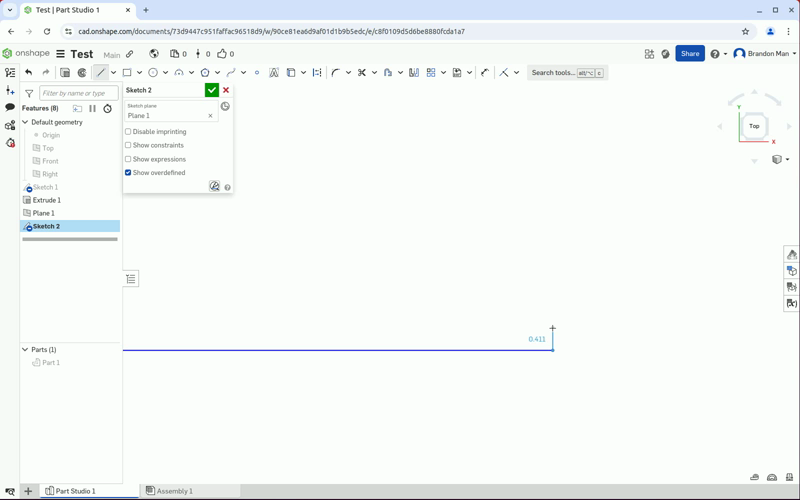
scroll(-6)
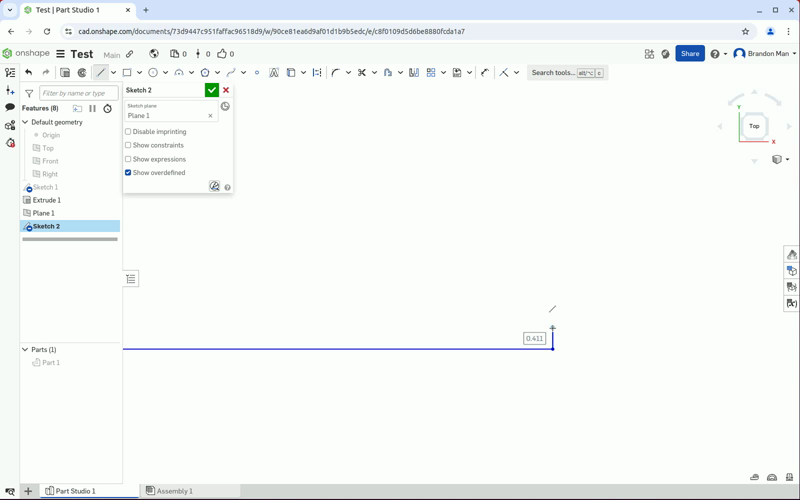
scroll(-6)
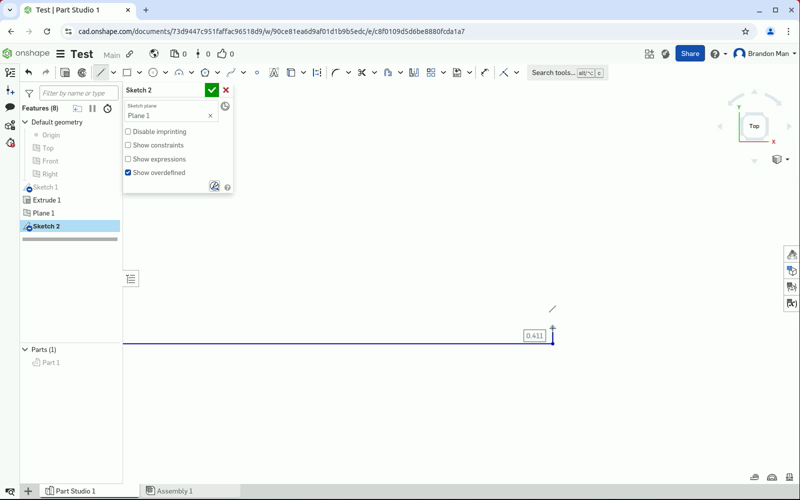
scroll(-6)
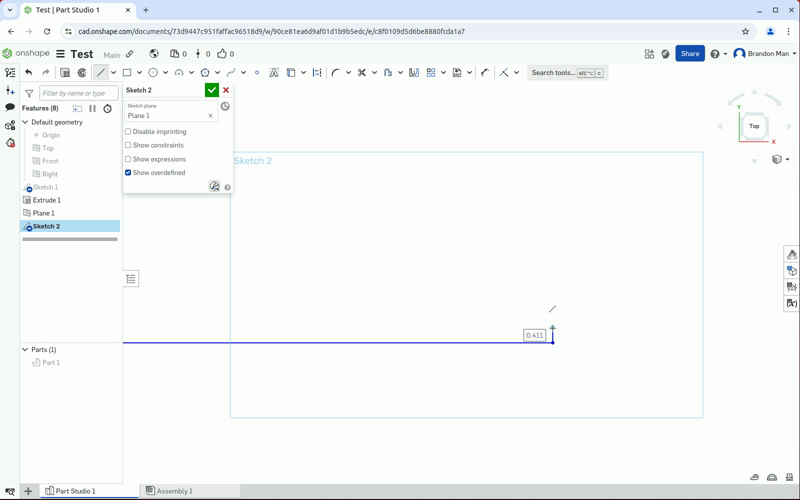
scroll(-6)
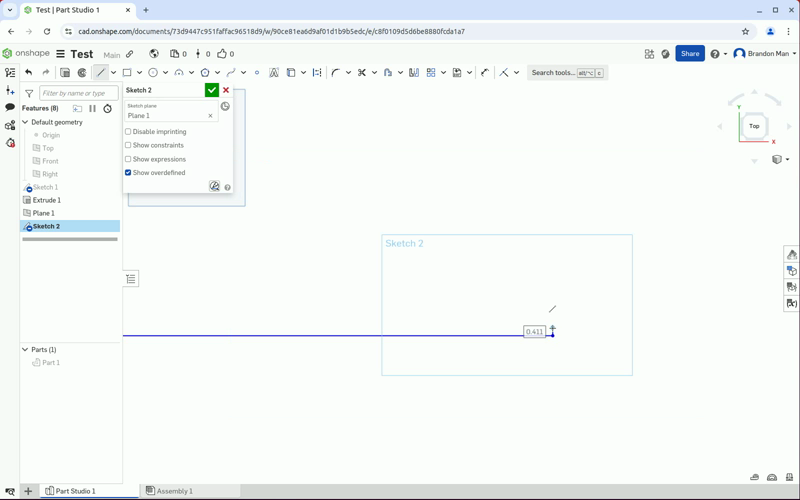
scroll(-6)
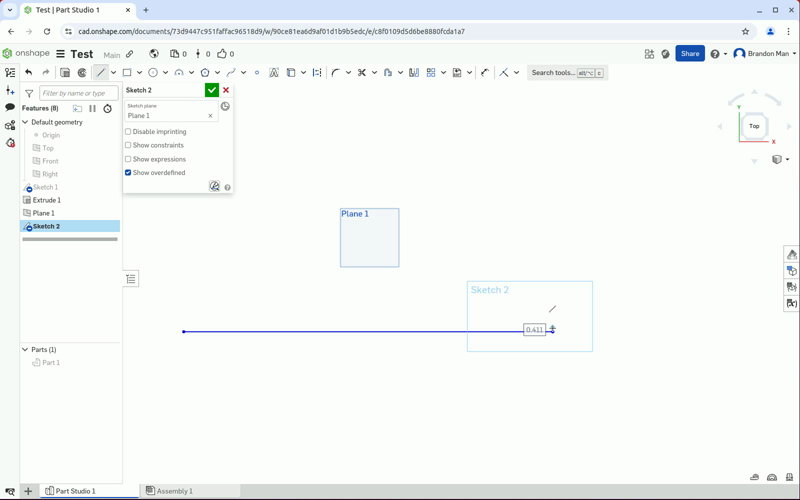
scroll(-6)
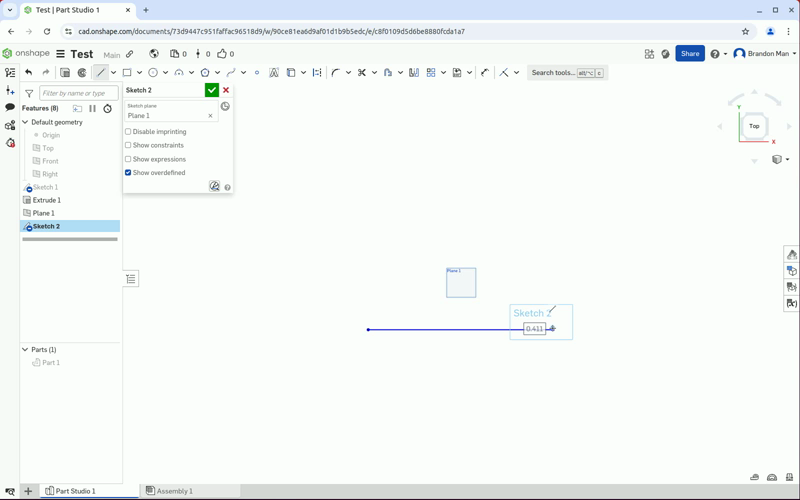
key_up(shift)
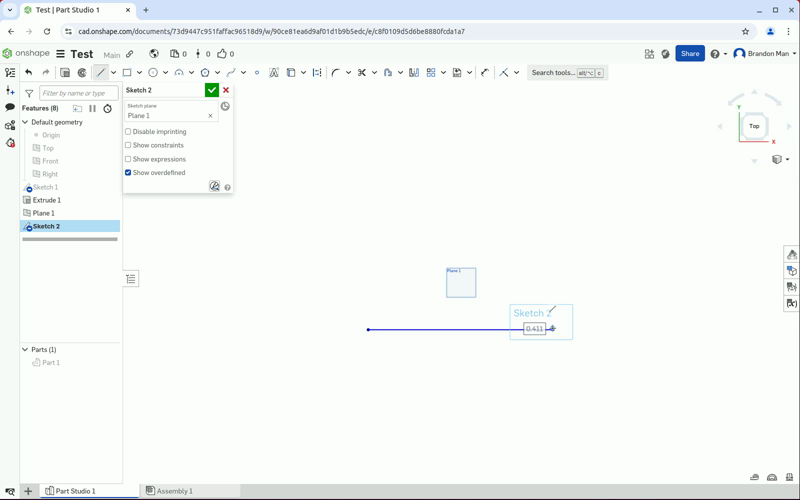
key_down(shift)
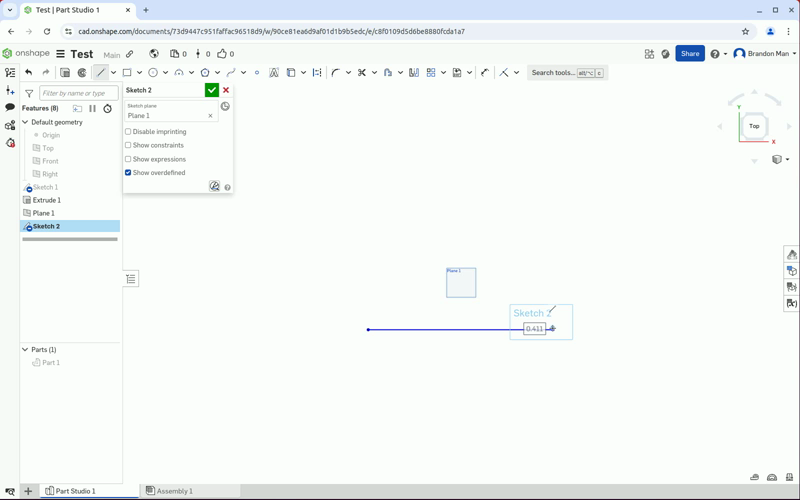
mouse_move(368, 327)
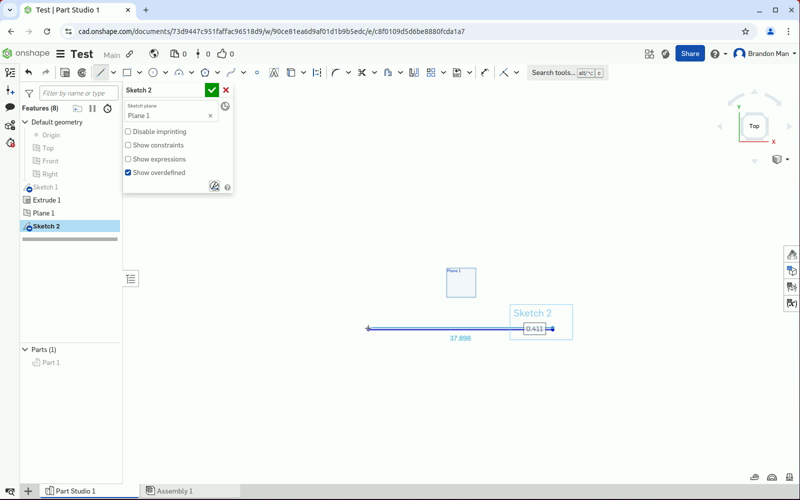
scroll(6)
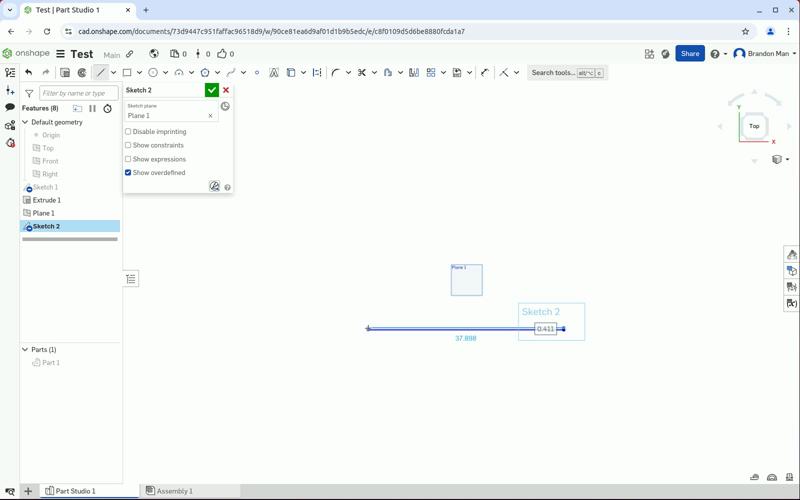
scroll(6)
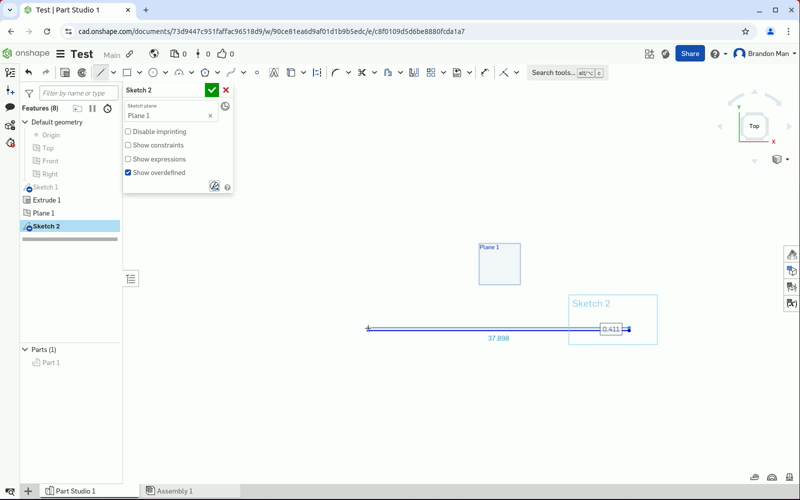
scroll(6)
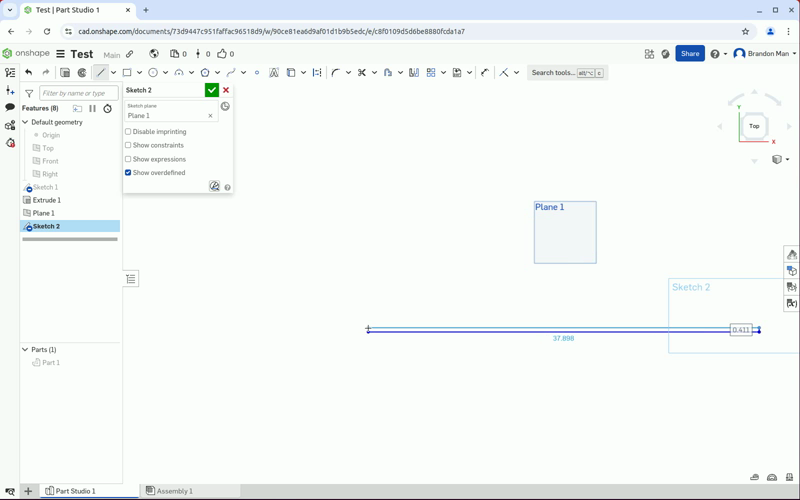
scroll(6)
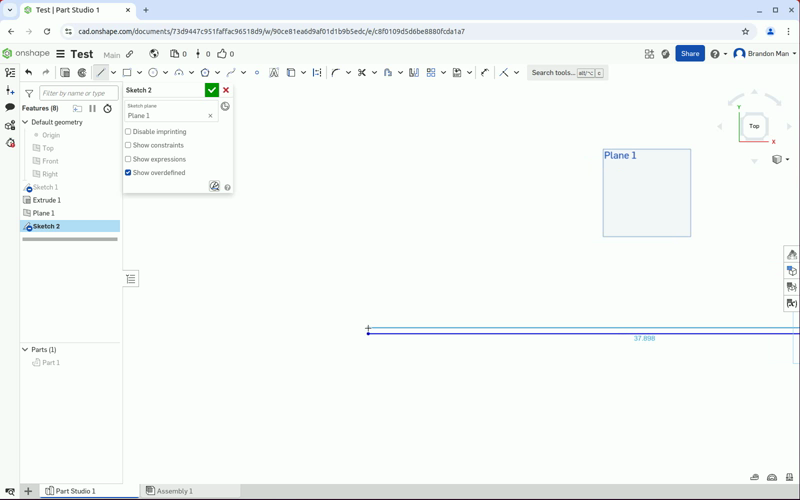
scroll(6)
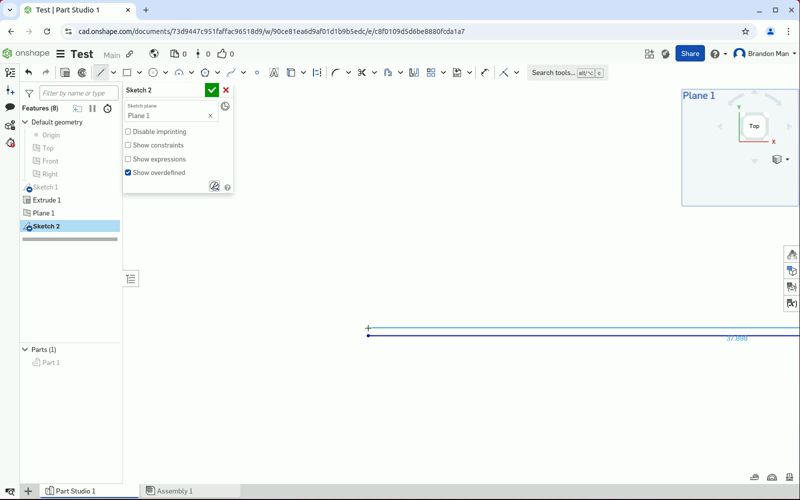
scroll(6)
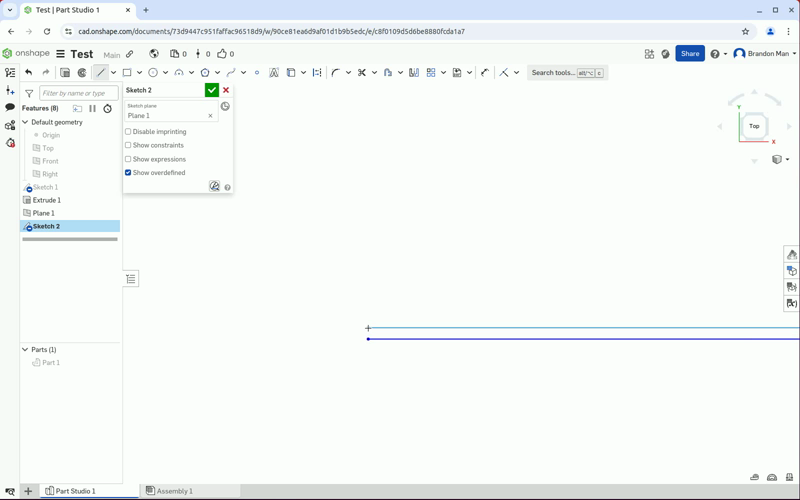
scroll(6)
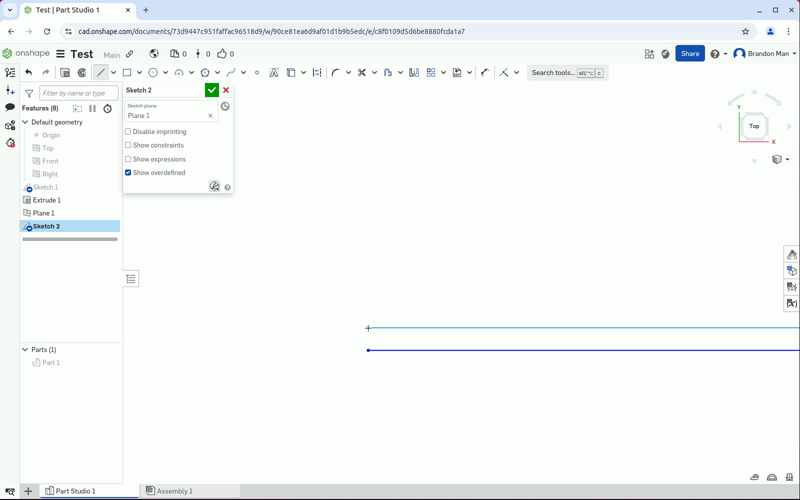
click(368, 327)
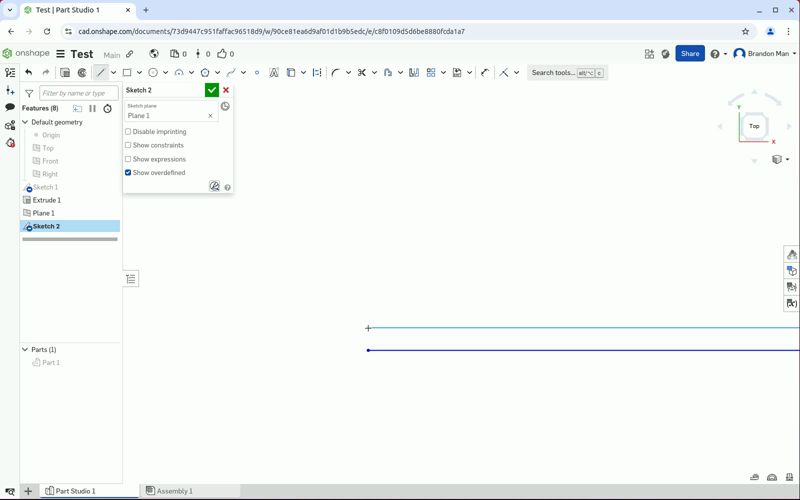
scroll(-6)
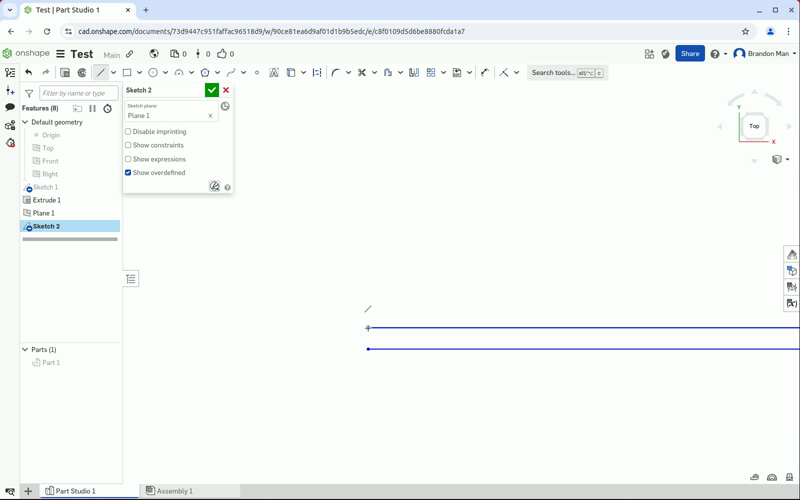
scroll(-6)
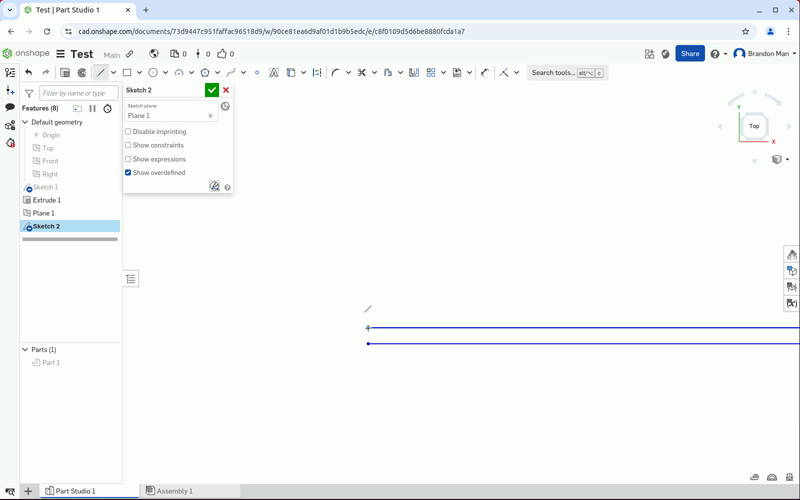
scroll(-6)
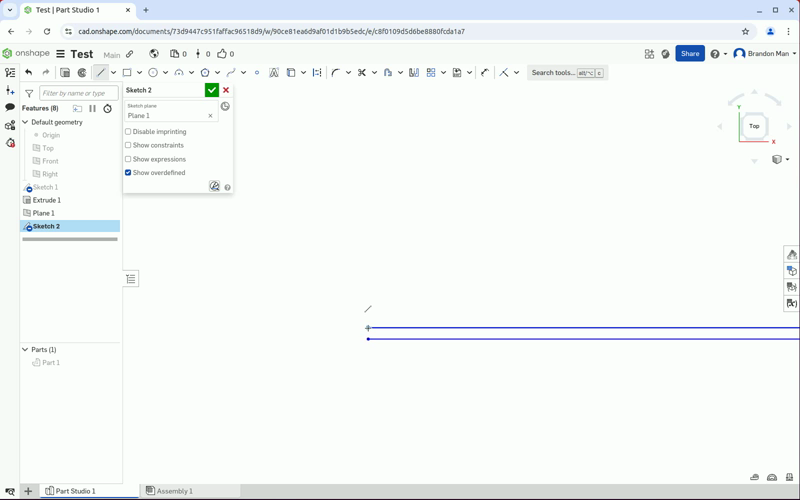
scroll(-6)
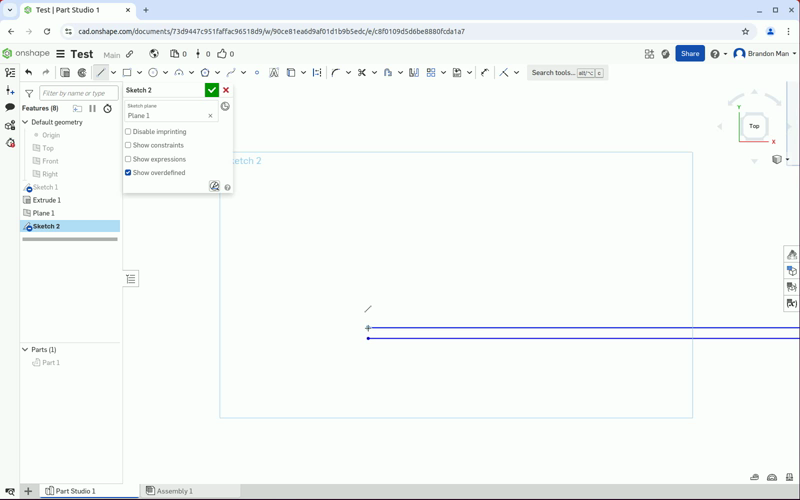
scroll(-6)
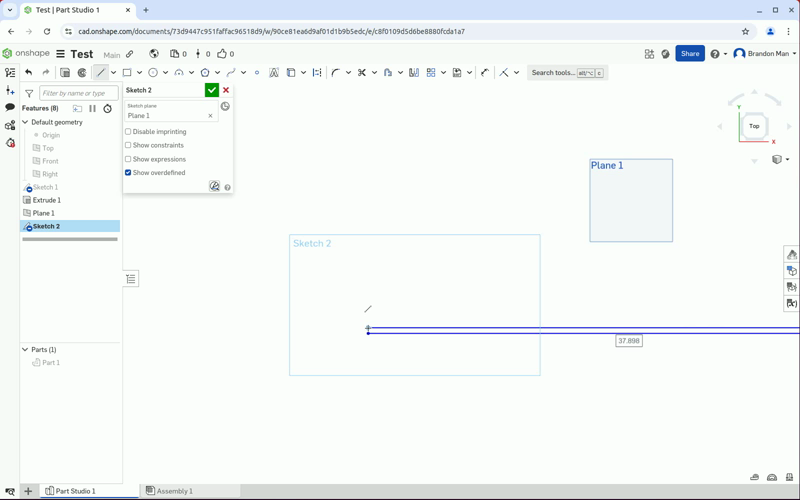
scroll(-6)
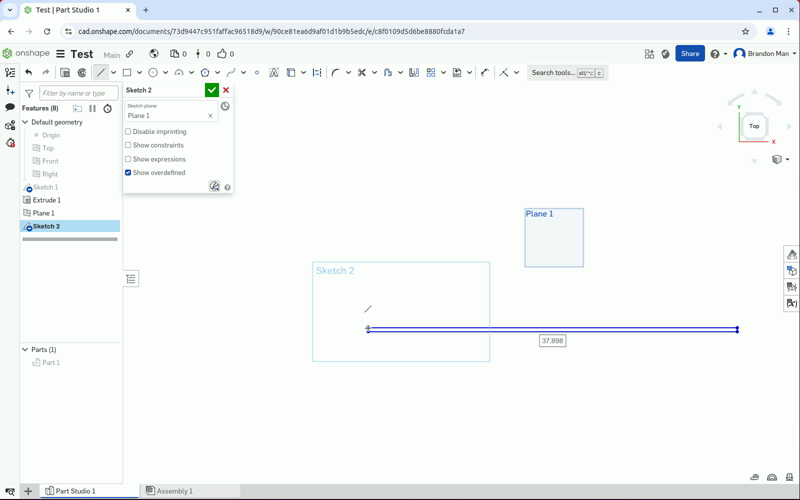
scroll(-6)
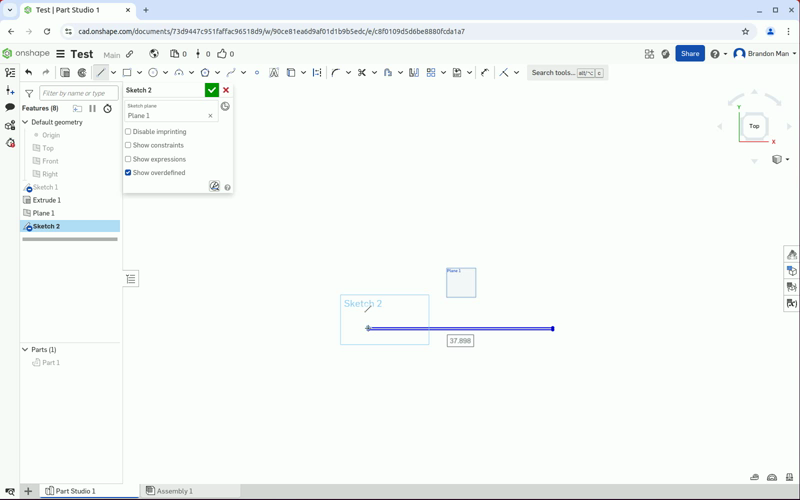
key_up(shift)
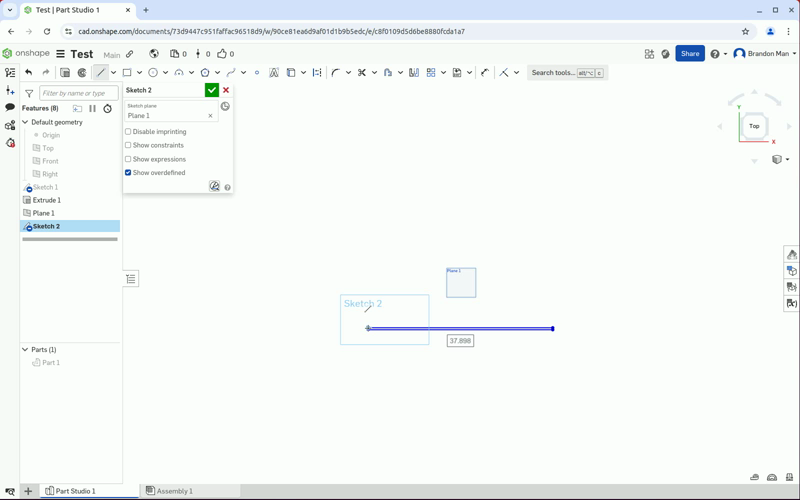
mouse_move(398, 327)
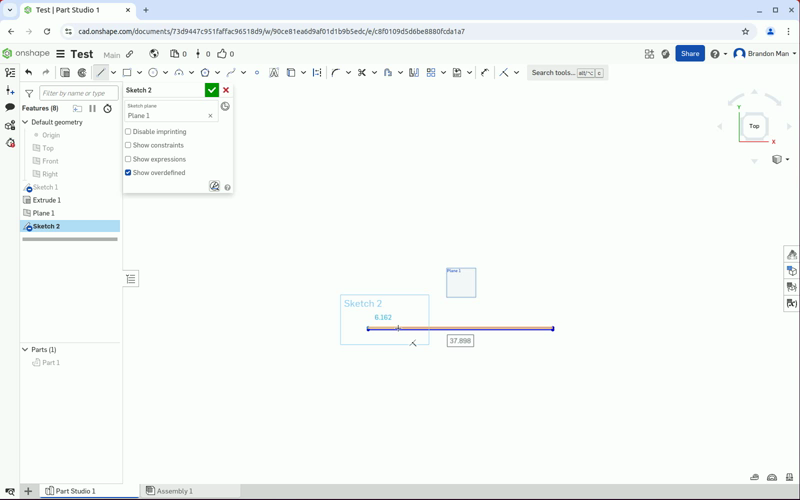
key_down(shift)
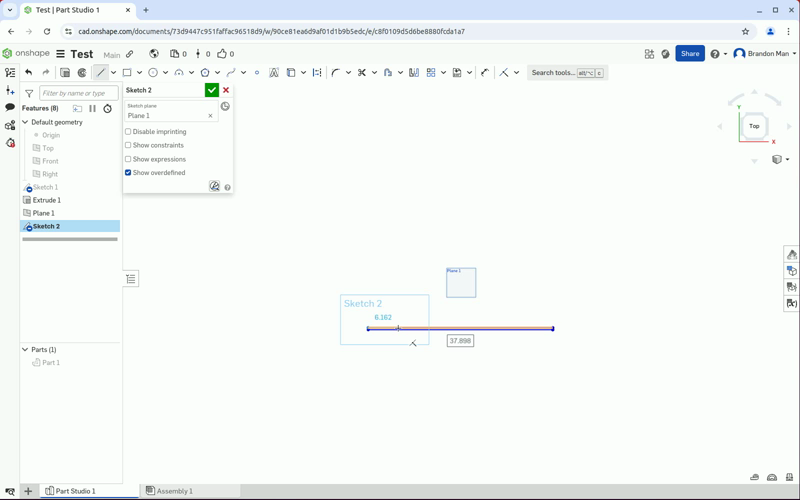
mouse_move(368, 329)
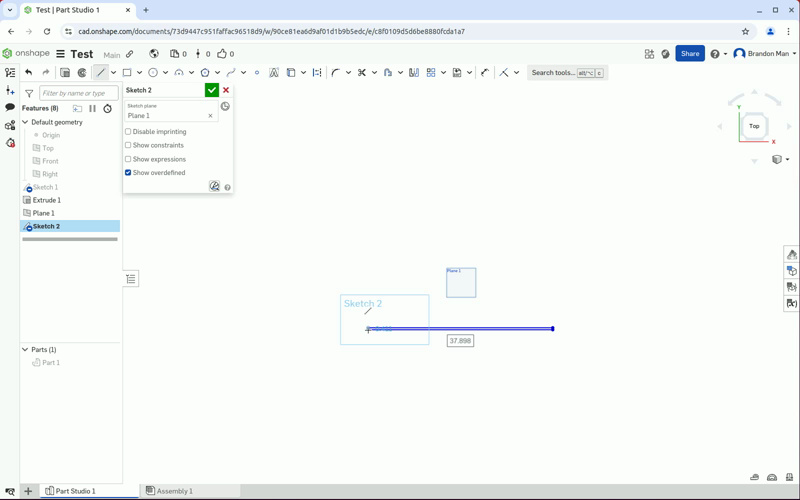
scroll(6)
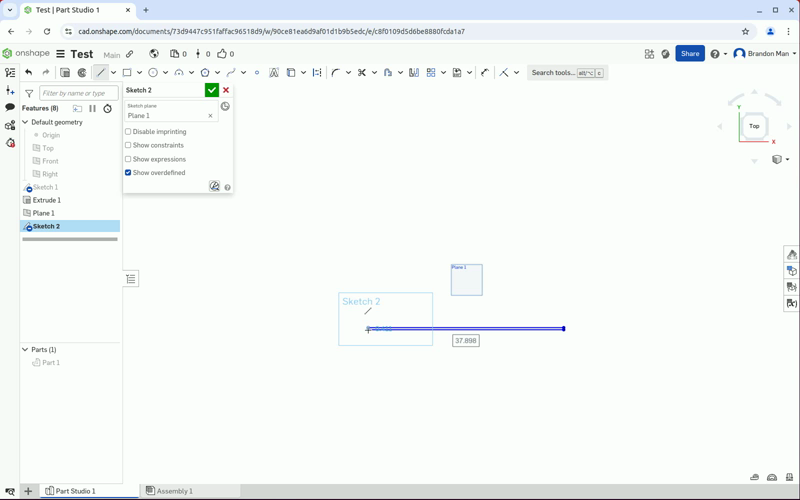
scroll(6)
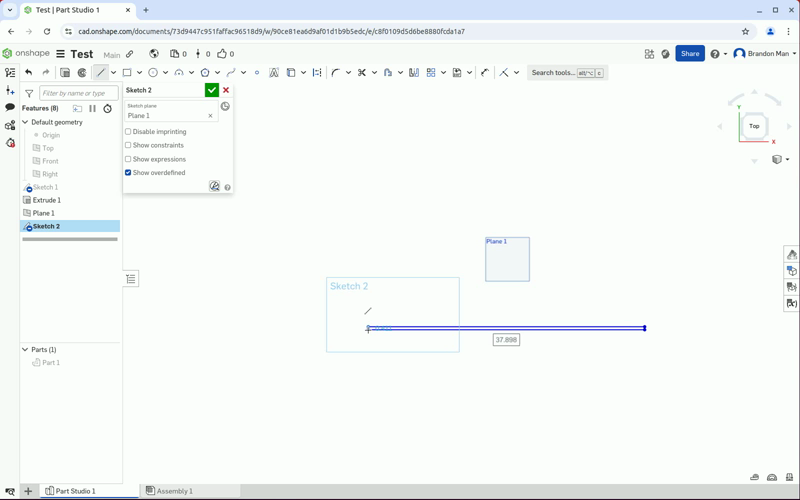
scroll(6)
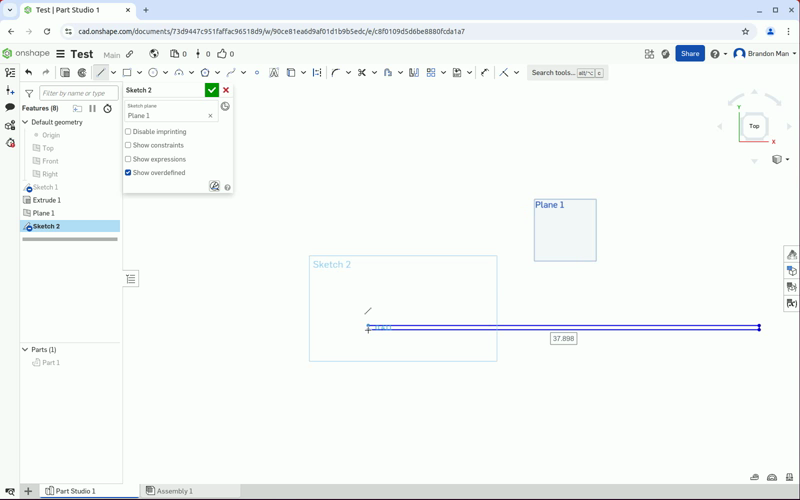
scroll(6)
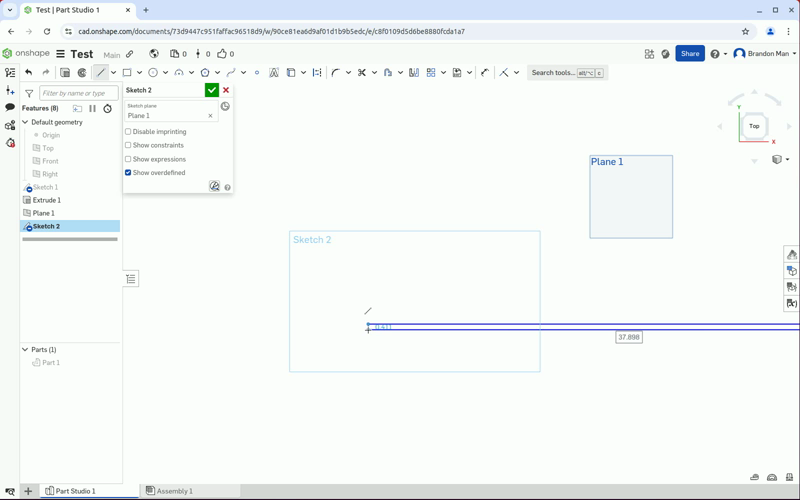
scroll(6)
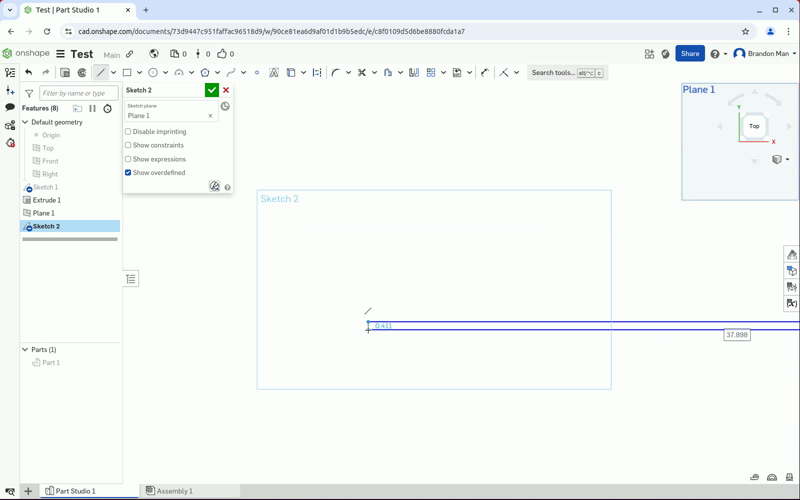
scroll(6)
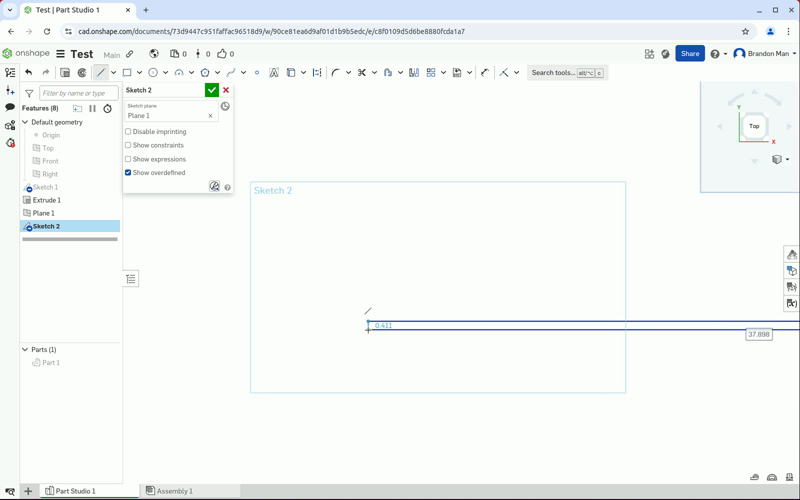
scroll(6)
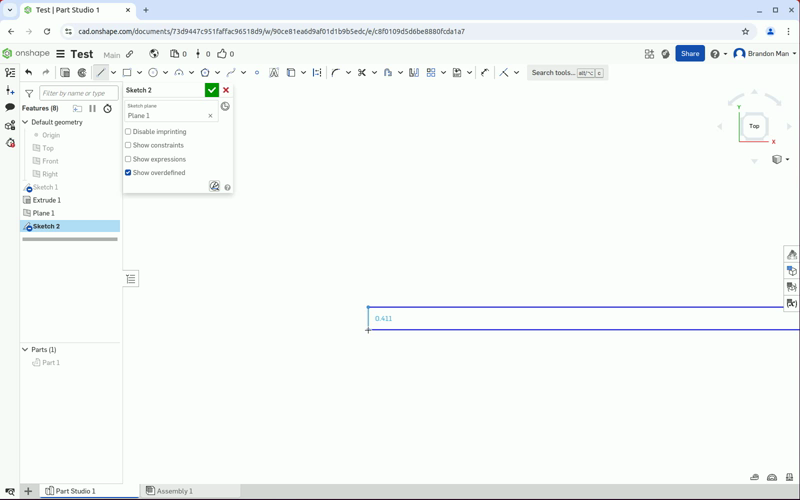
key_up(shift)
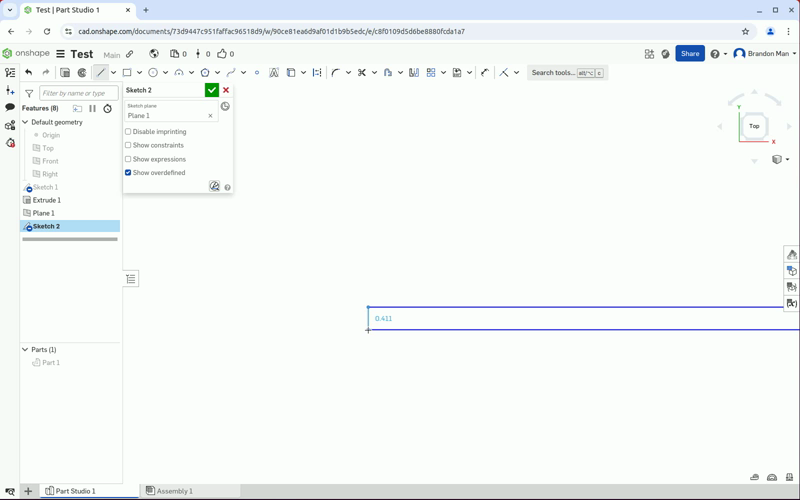
click(368, 329)
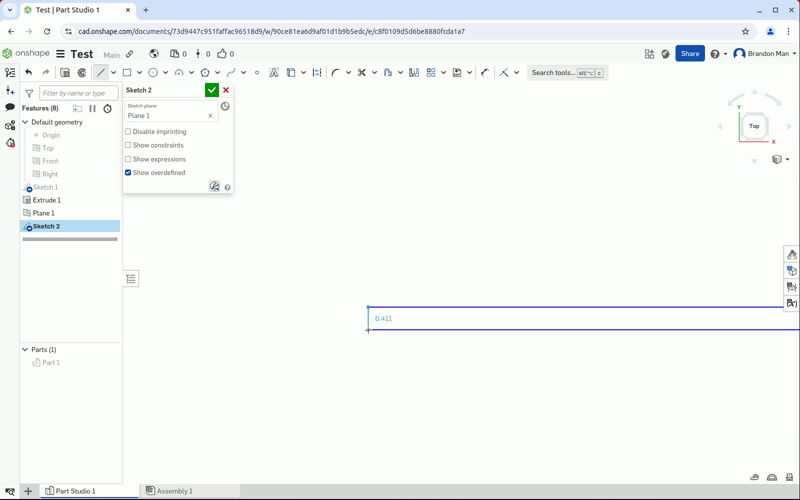
scroll(-6)
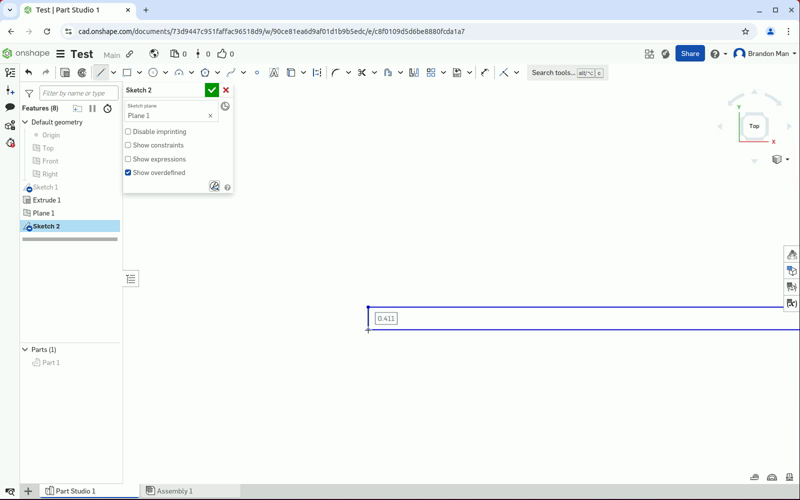
scroll(-6)
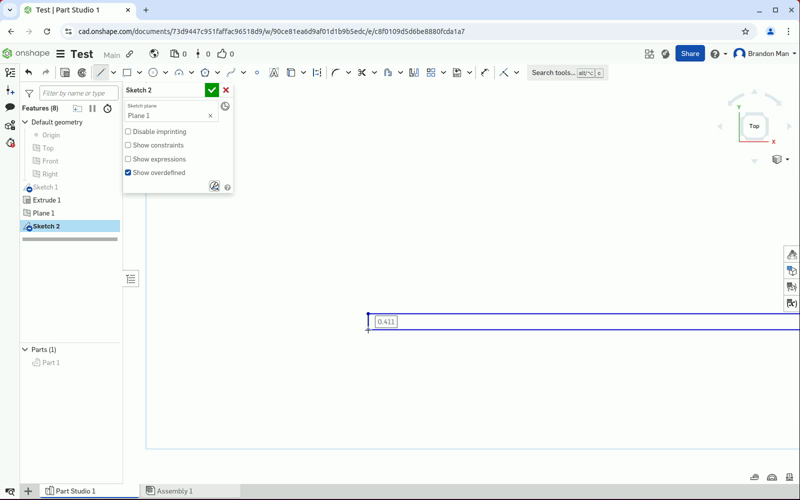
scroll(-6)
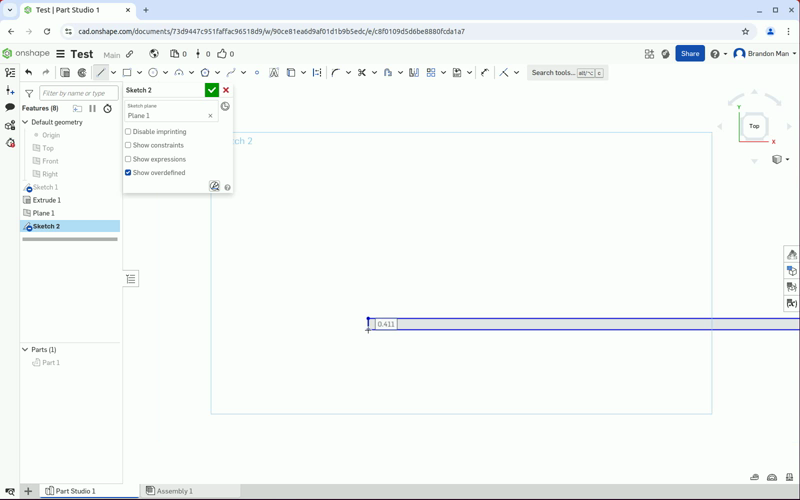
scroll(-6)
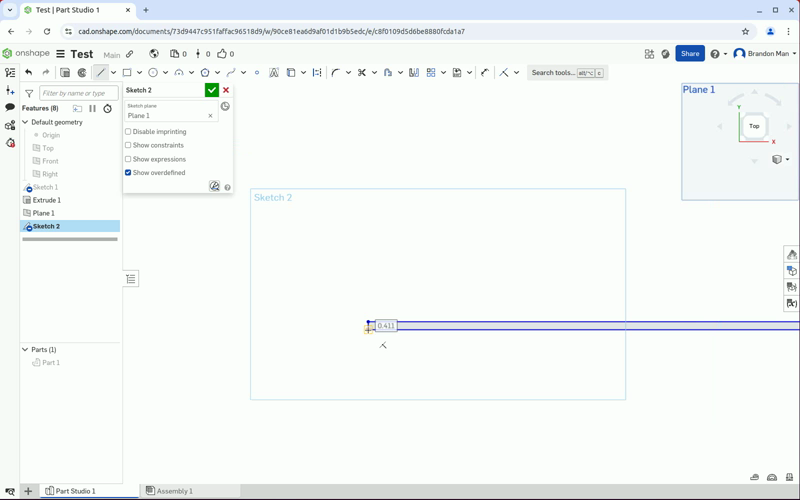
scroll(-6)
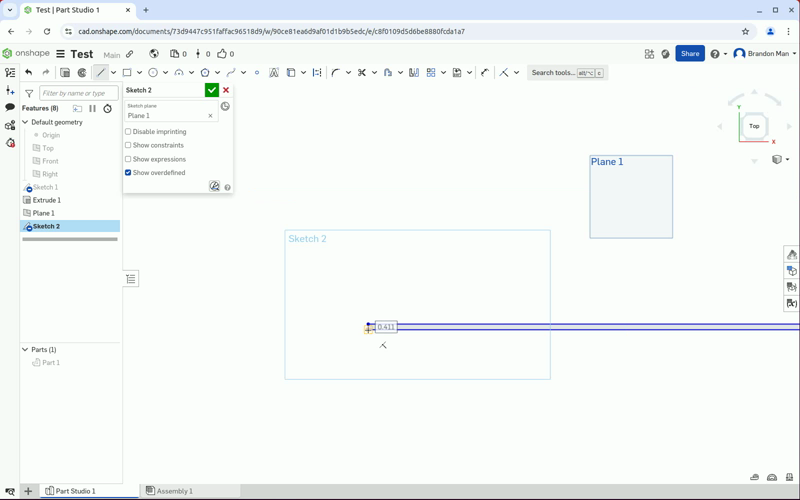
scroll(-6)
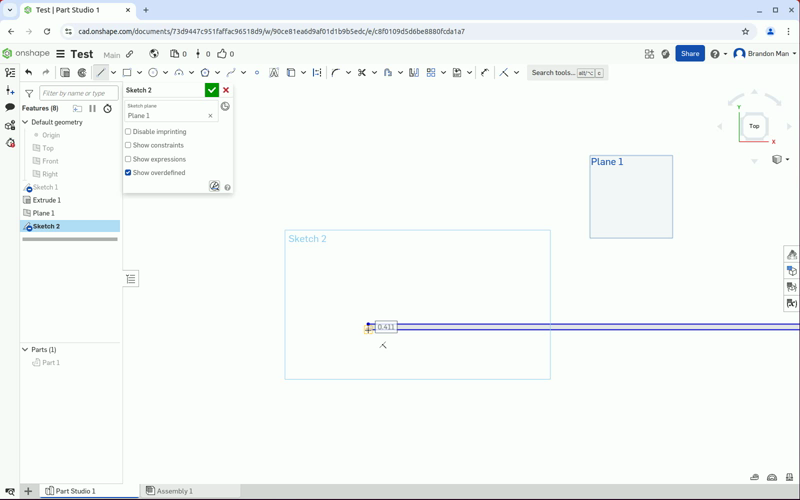
scroll(-6)
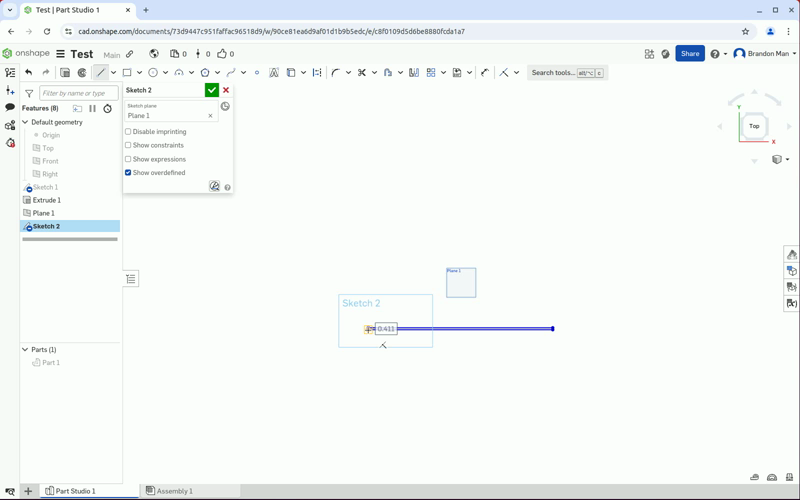
key(esc)
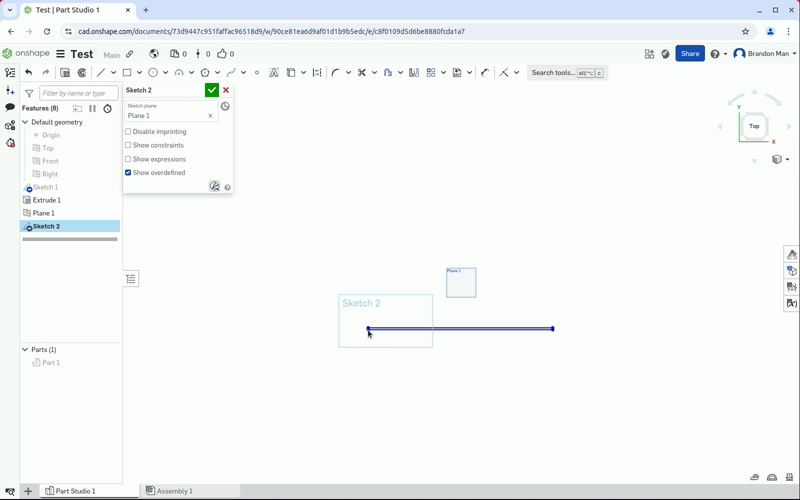
mouse_move(408, 328)
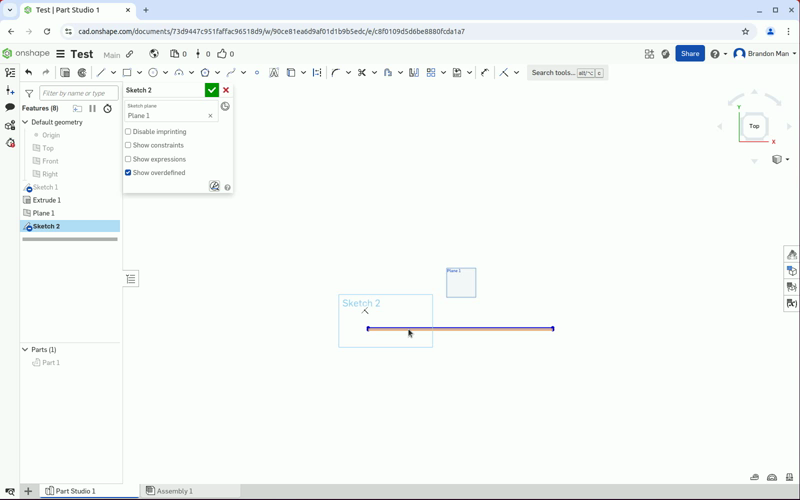
scroll(6)
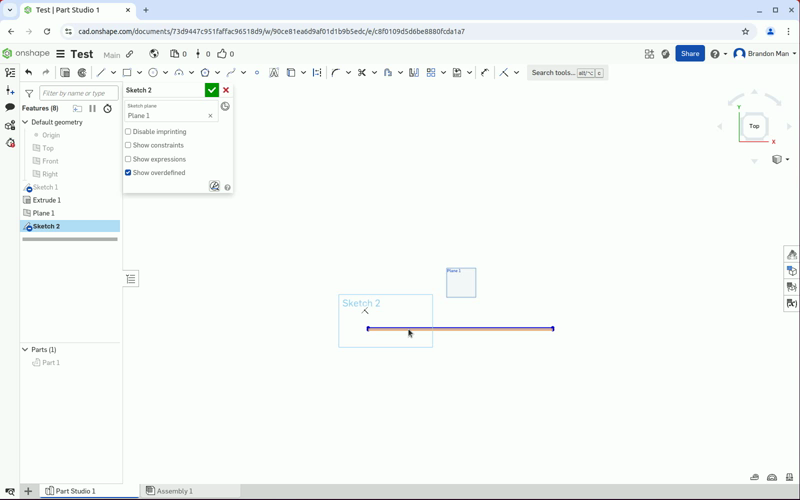
scroll(6)
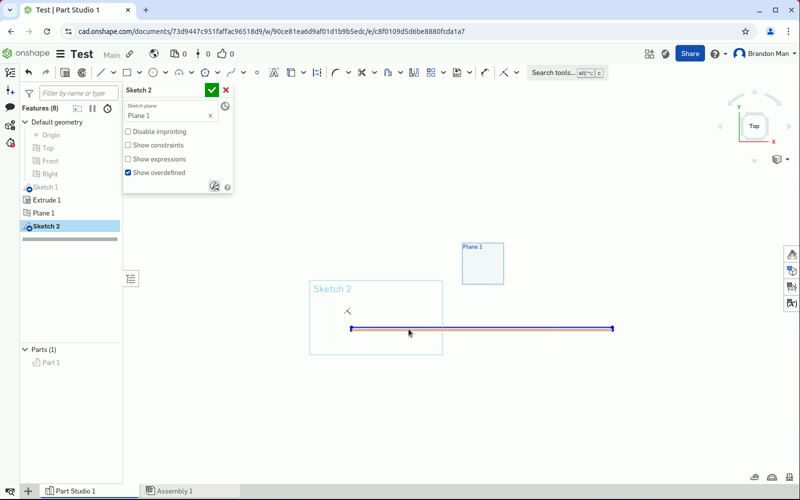
scroll(6)
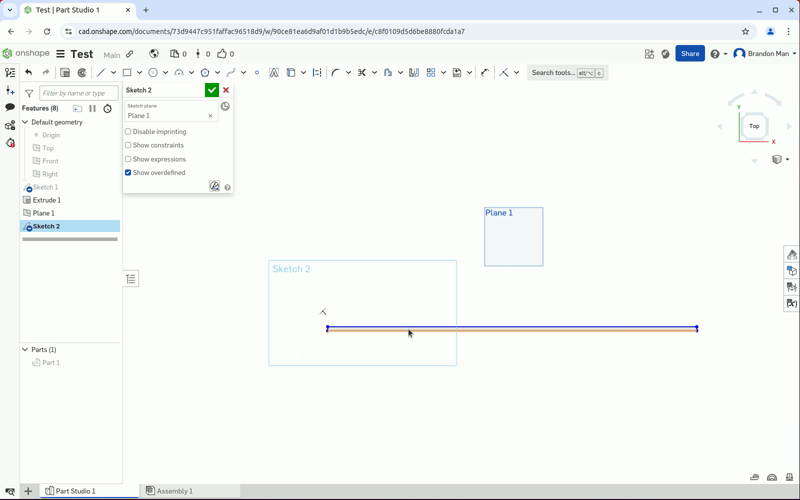
scroll(6)
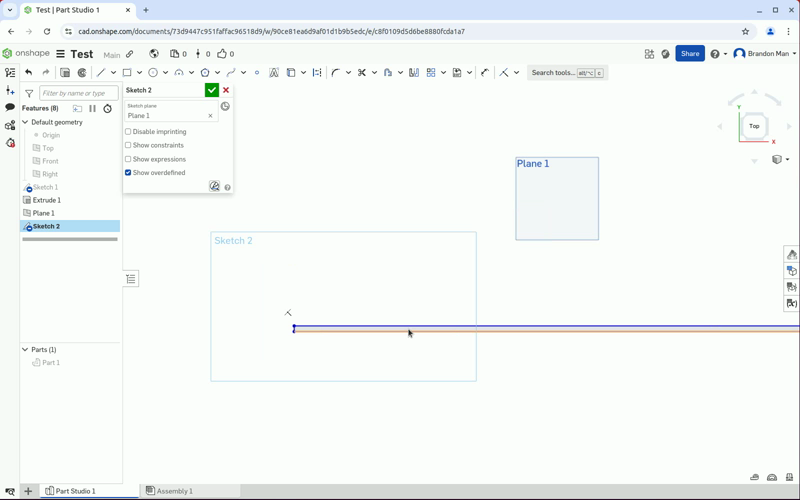
scroll(6)
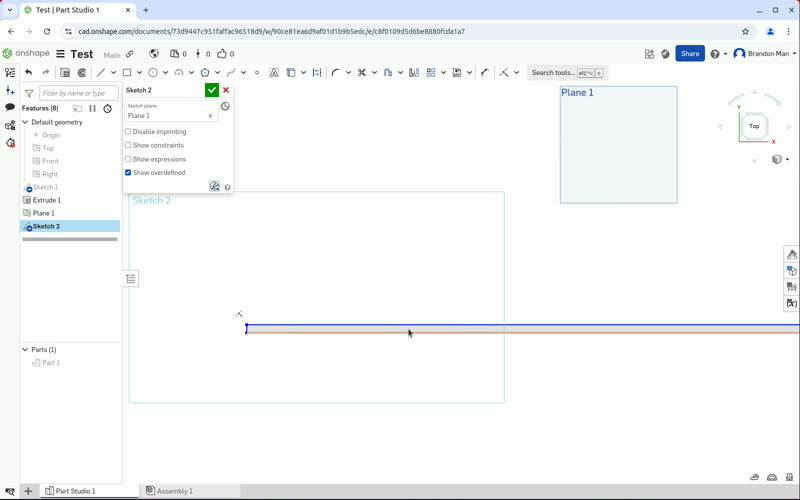
scroll(6)
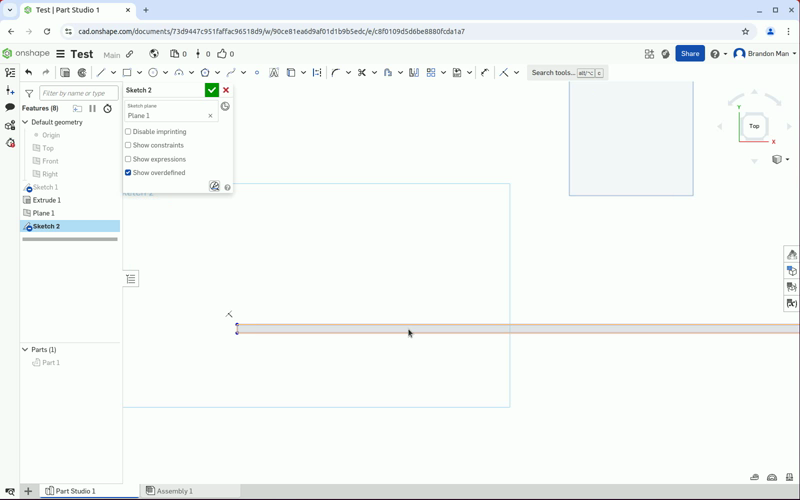
scroll(6)
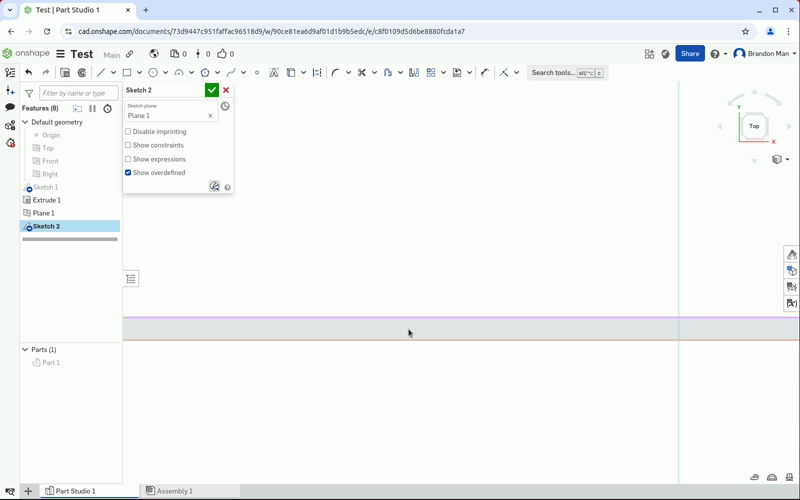
click(408, 328)
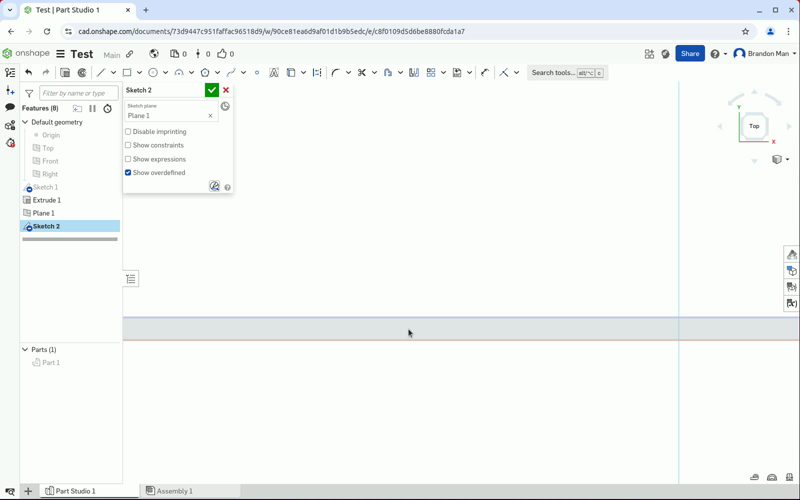
scroll(-6)
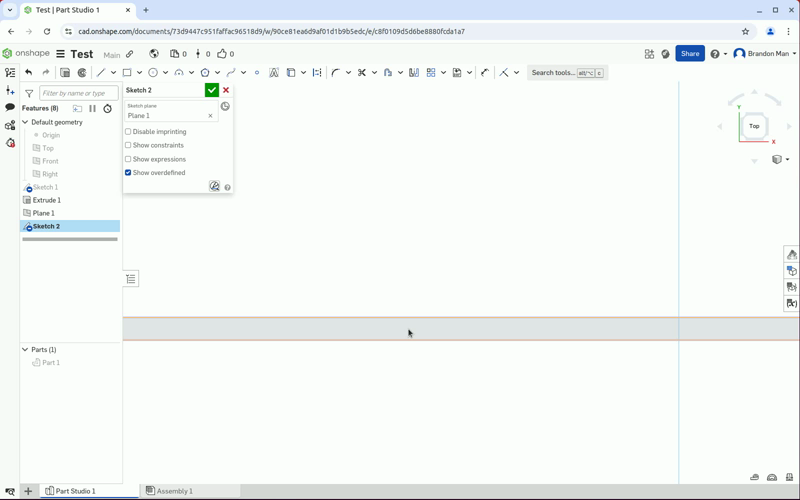
scroll(-6)
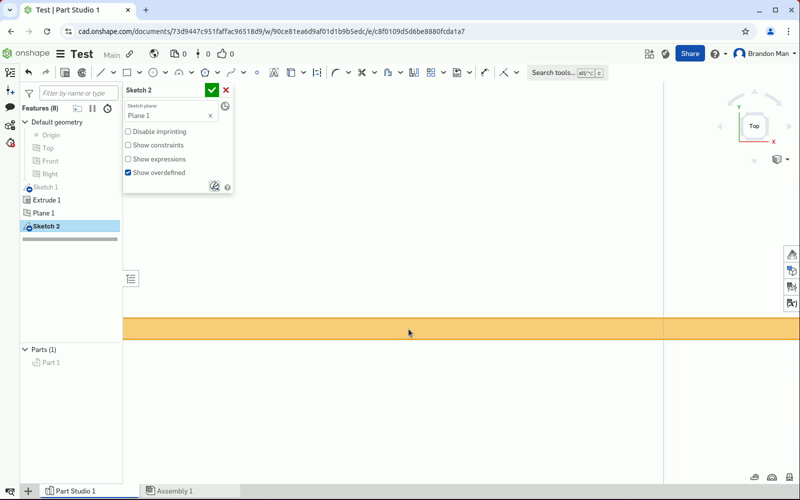
scroll(-6)
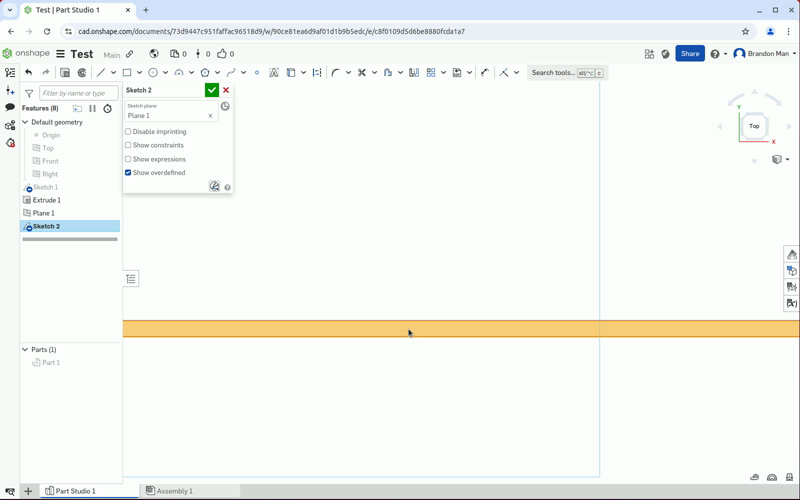
scroll(-6)
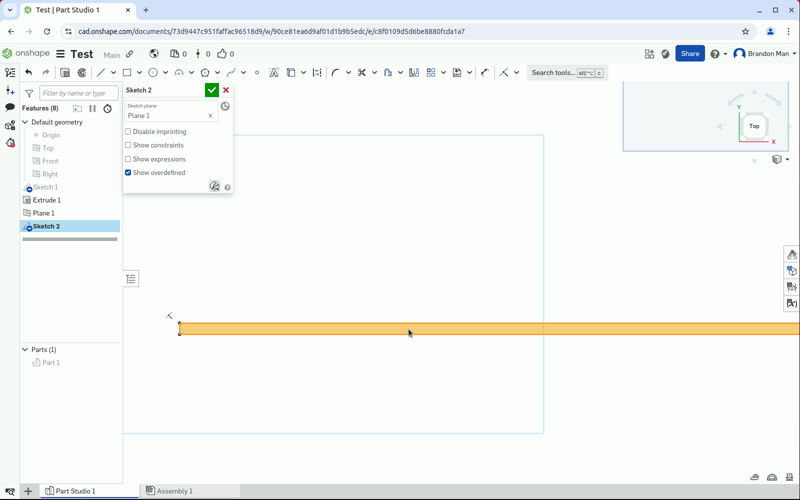
scroll(-6)
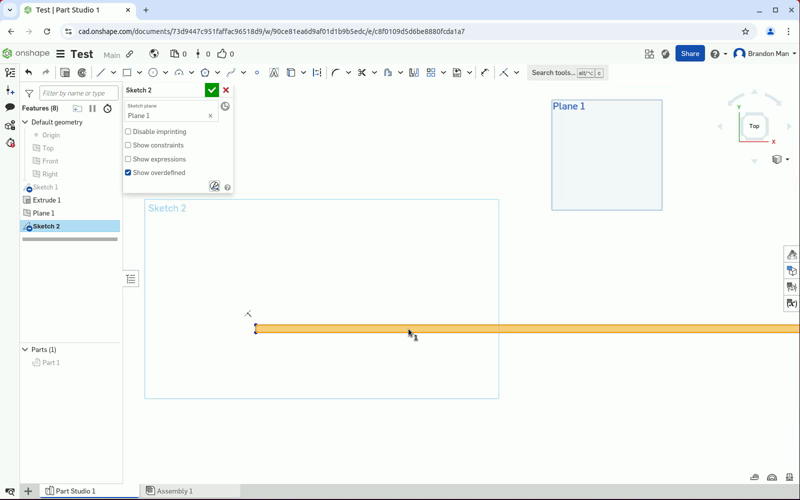
scroll(-6)
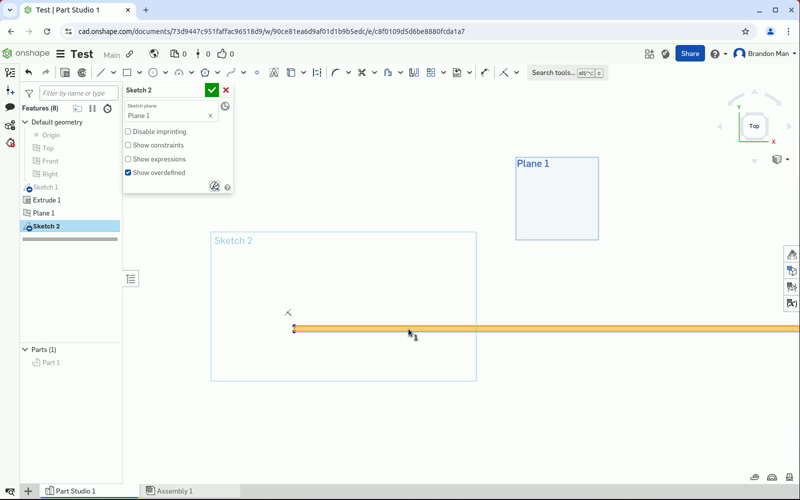
scroll(-6)
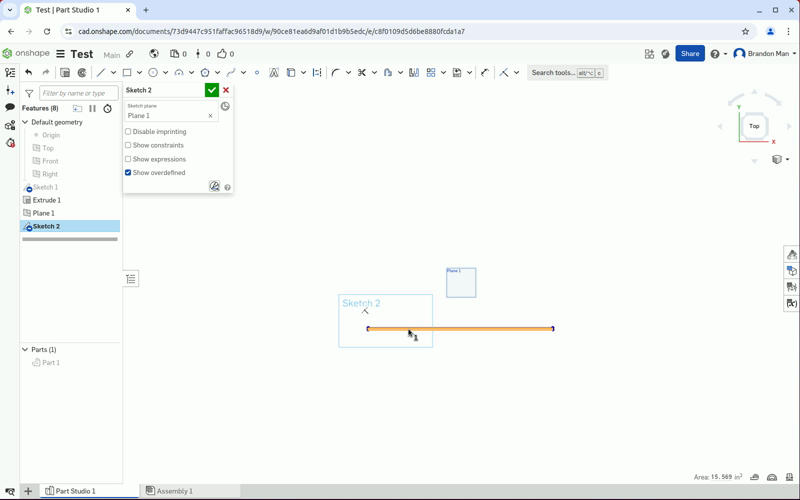
mouse_move(73, 352)
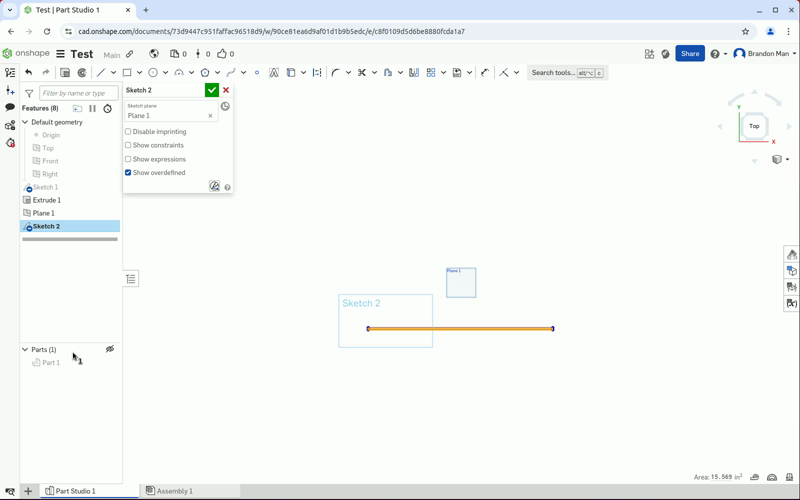
key(shift+y)
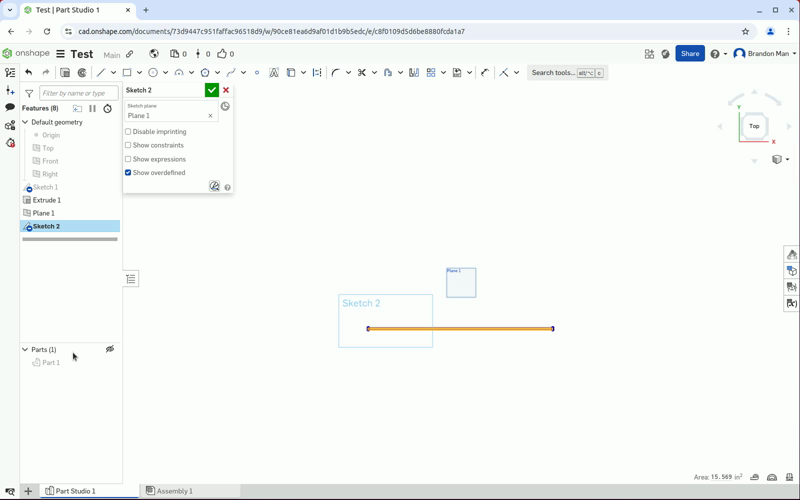
key(shift+e)
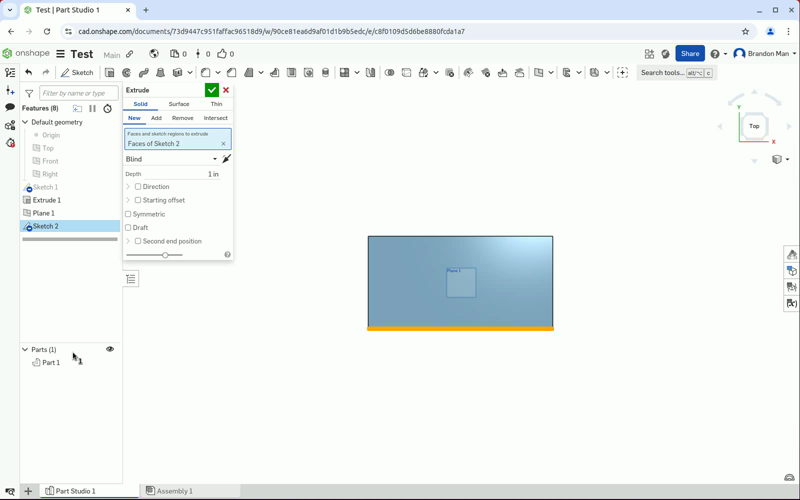
mouse_move(143, 106)
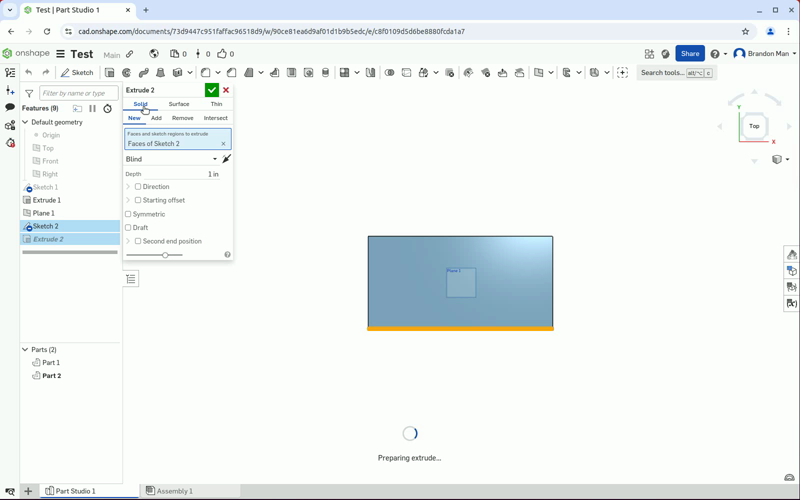
click(143, 106)
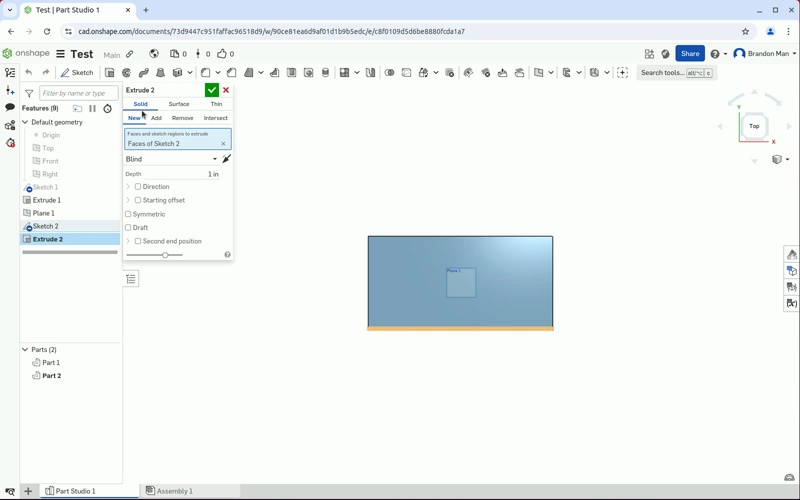
mouse_move(137, 120)
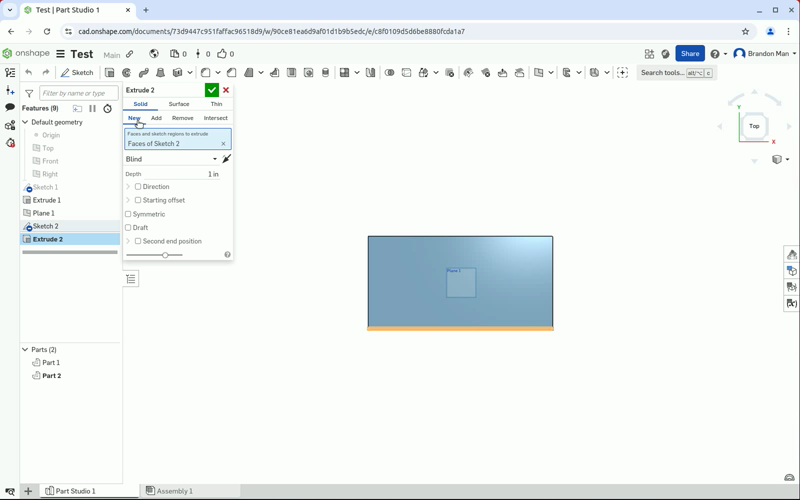
click(137, 120)
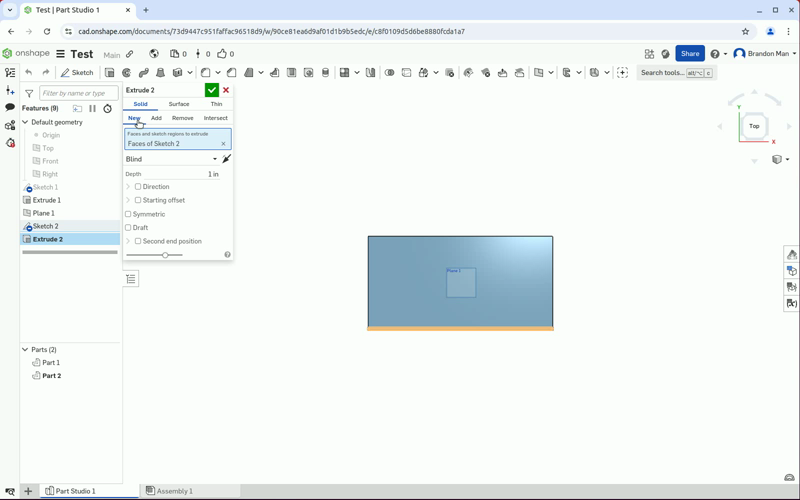
key(tab, 4)
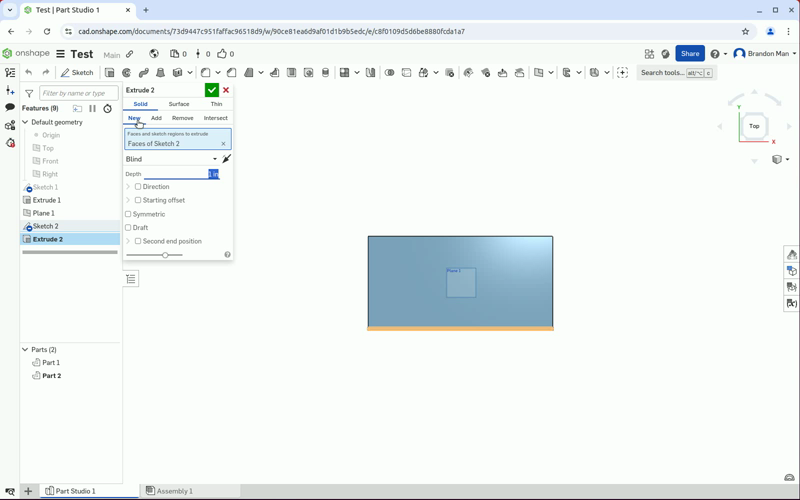
text(22.868)
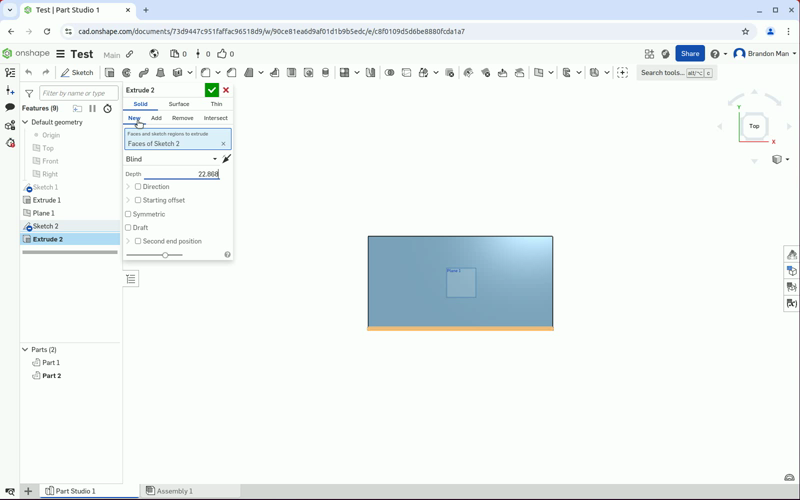
key(enter)
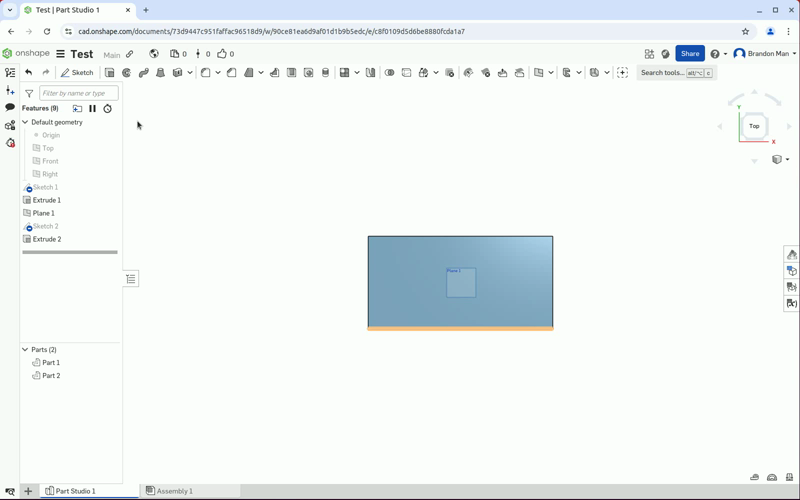
key(shift+h)
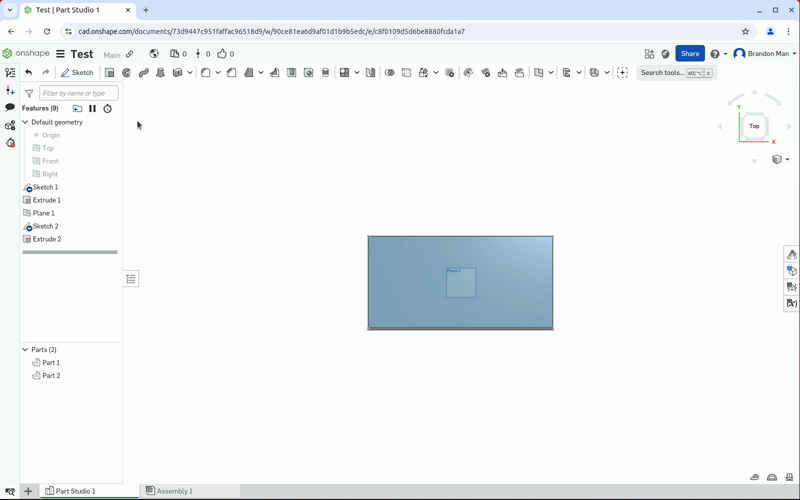
key(shift+h)
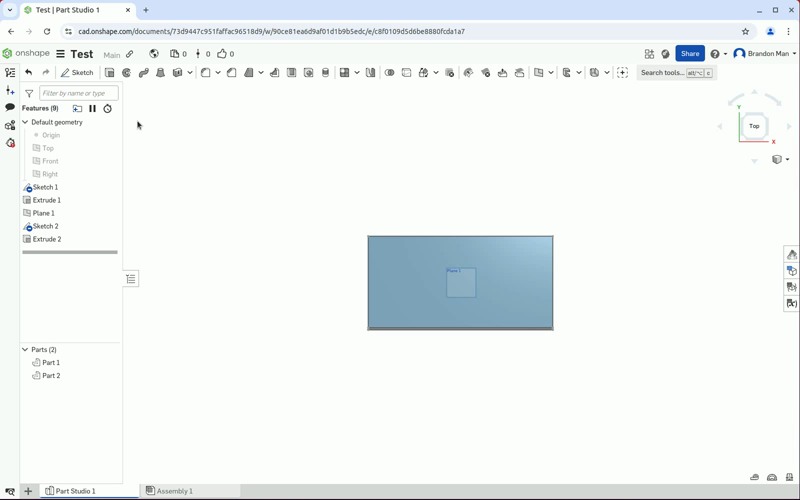
key(shift+7)
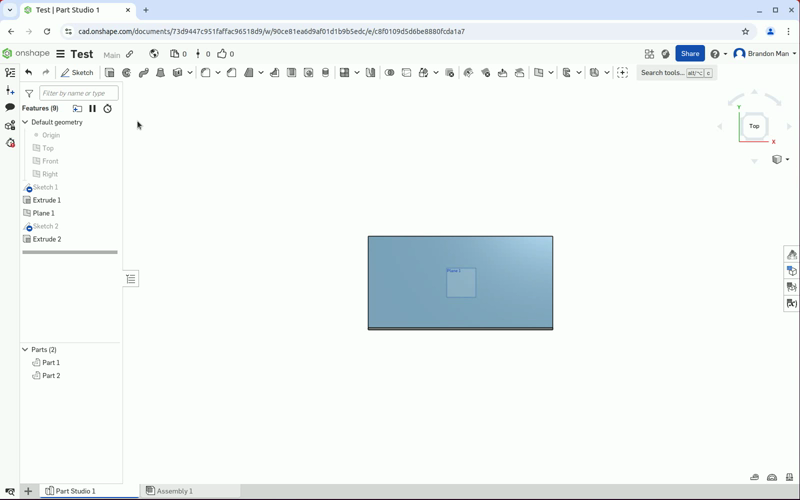
key(up, 3)
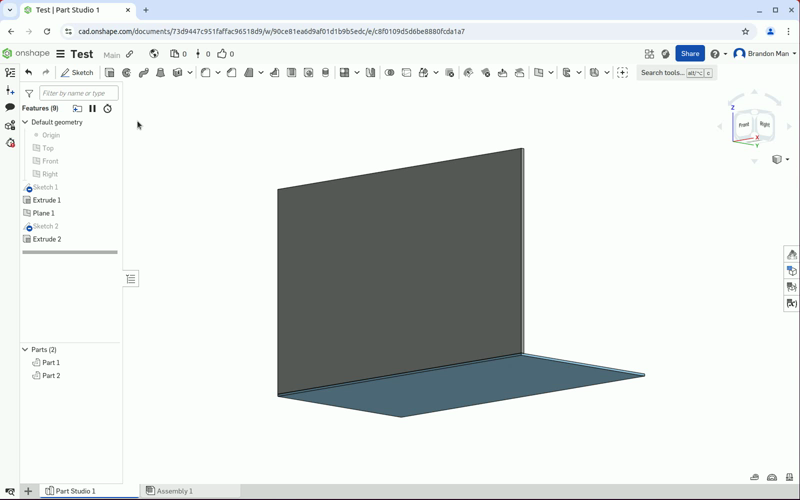
key(left, 3)
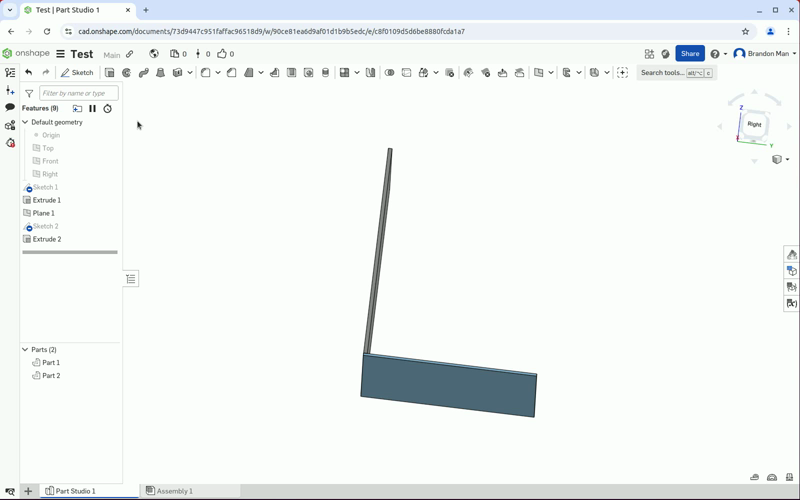
key(right, 3)
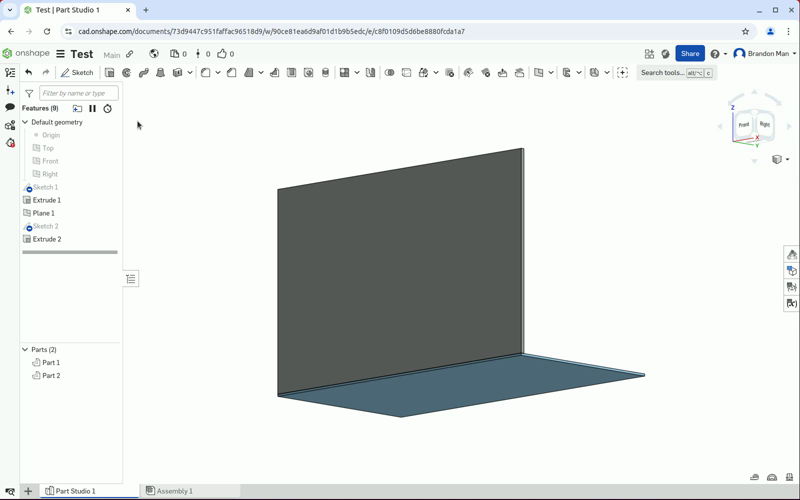
key(down, 3)
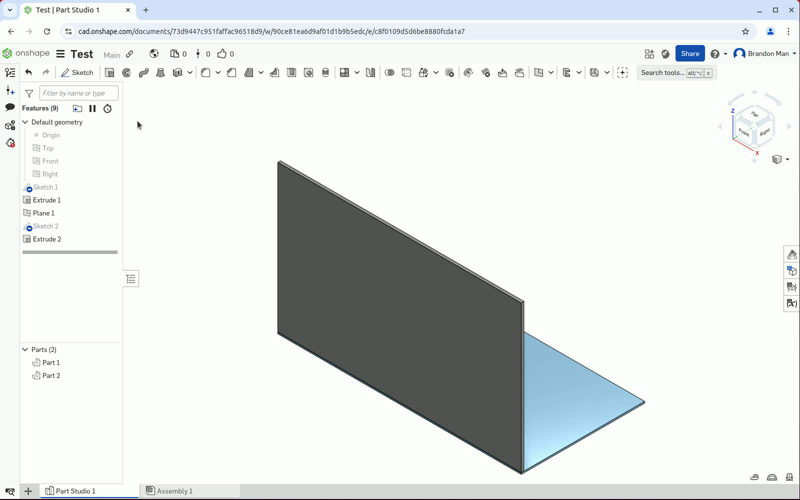
mouse_move(73, 189)
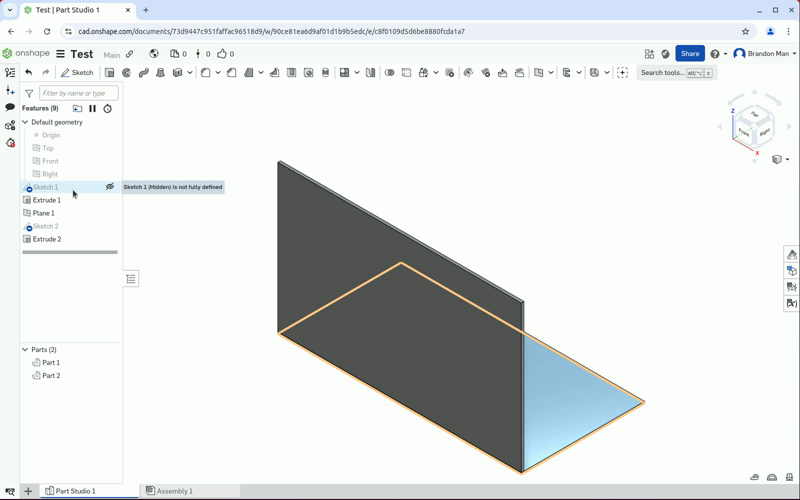
click(73, 189)